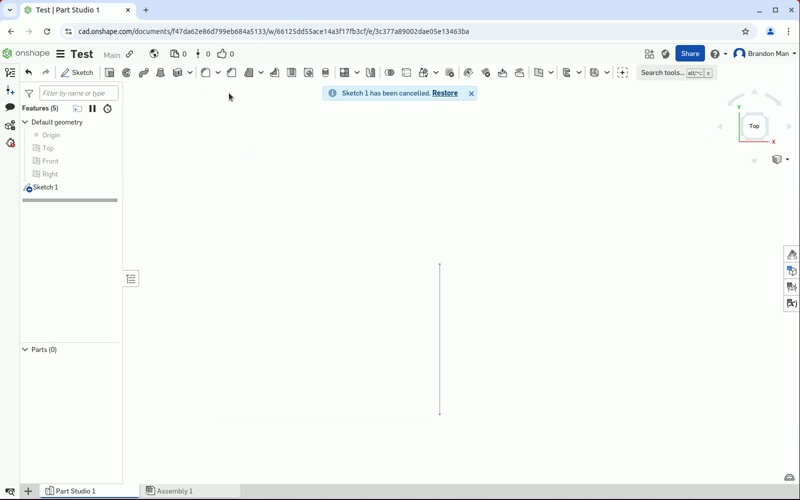
key(shift+h)
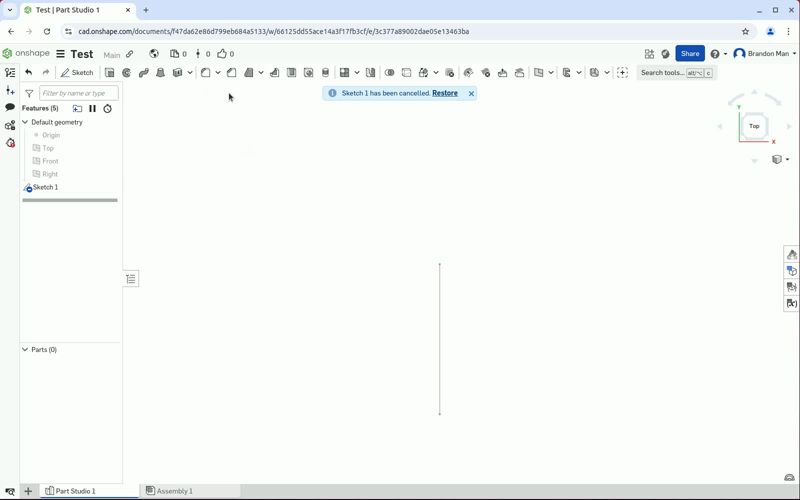
key(shift+s)
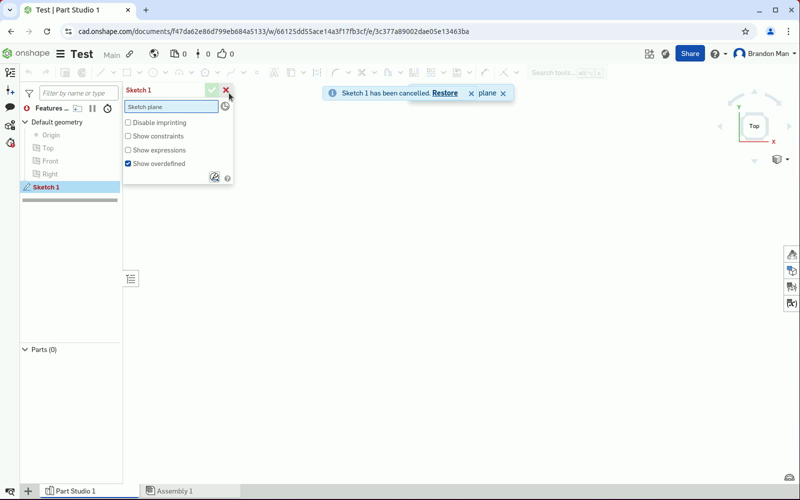
mouse_move(73, 150)
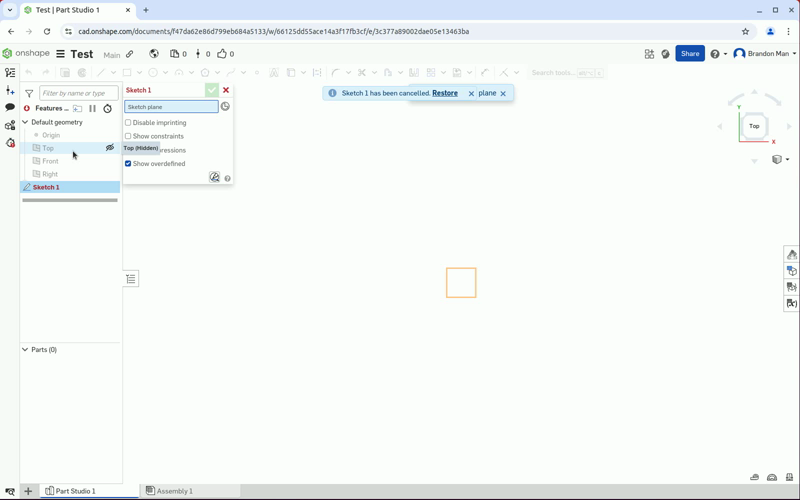
click(73, 150)
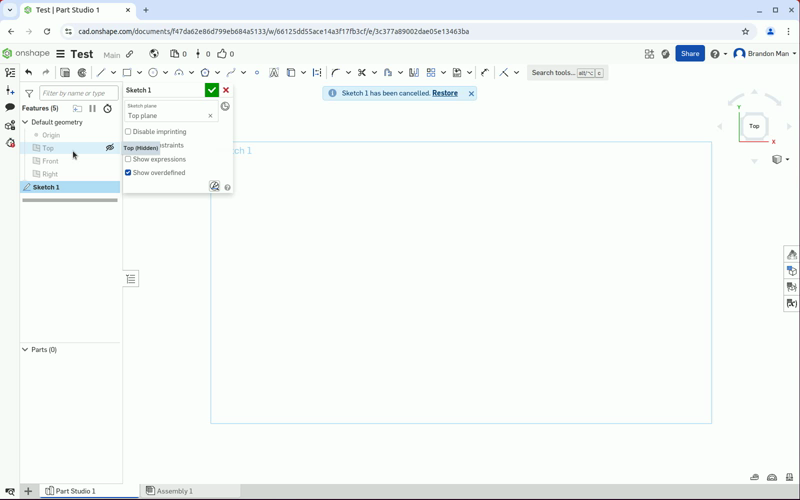
mouse_move(73, 352)
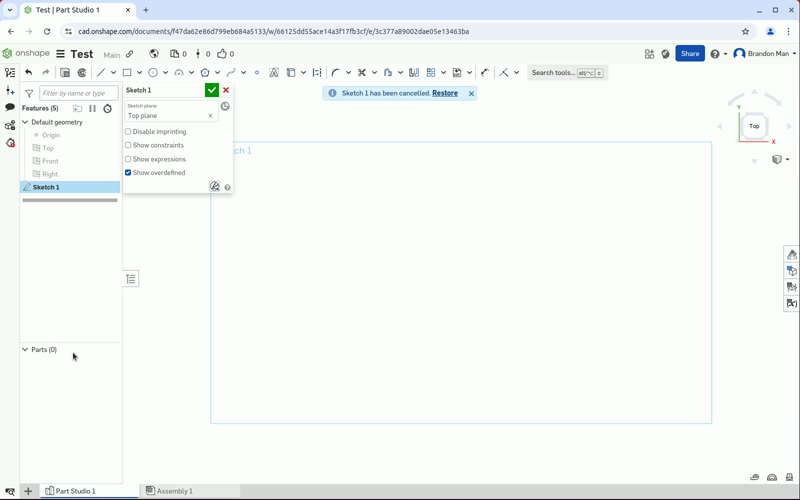
key(y)
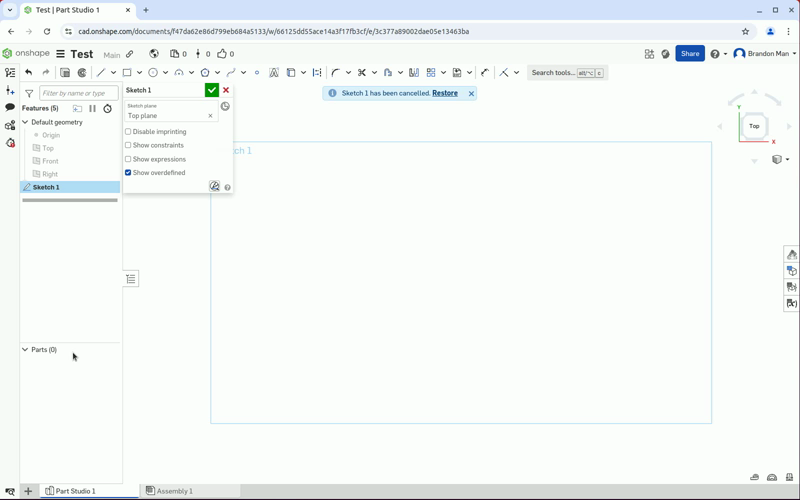
key(l)
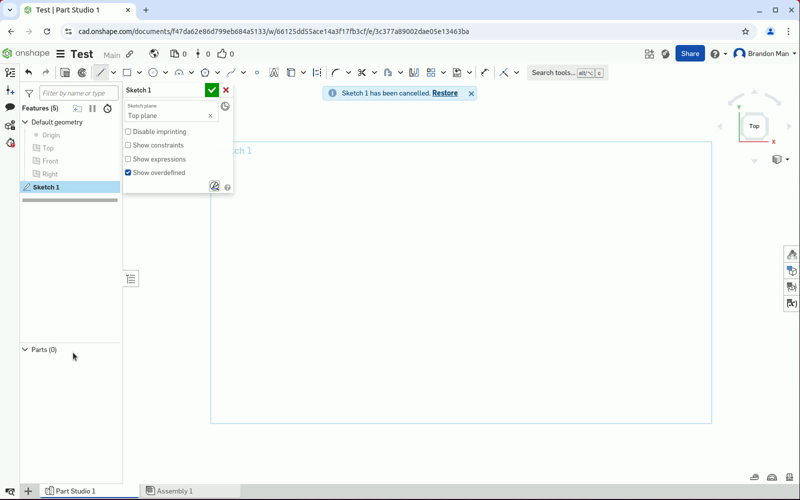
key_down(shift)
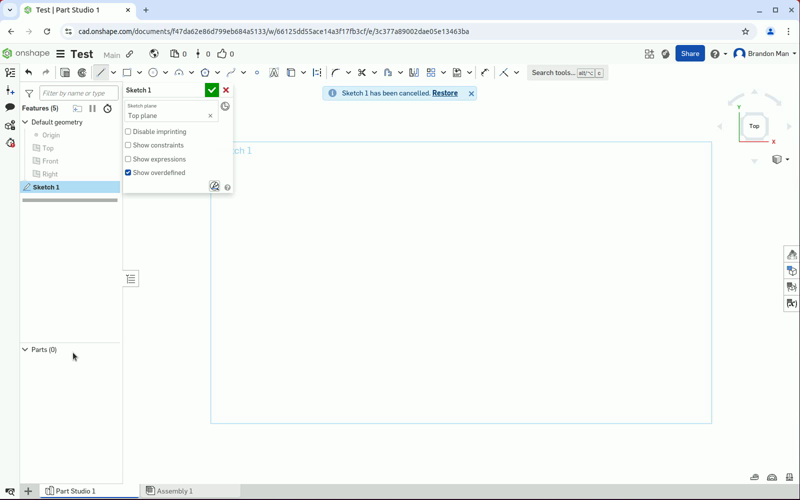
mouse_move(348, 383)
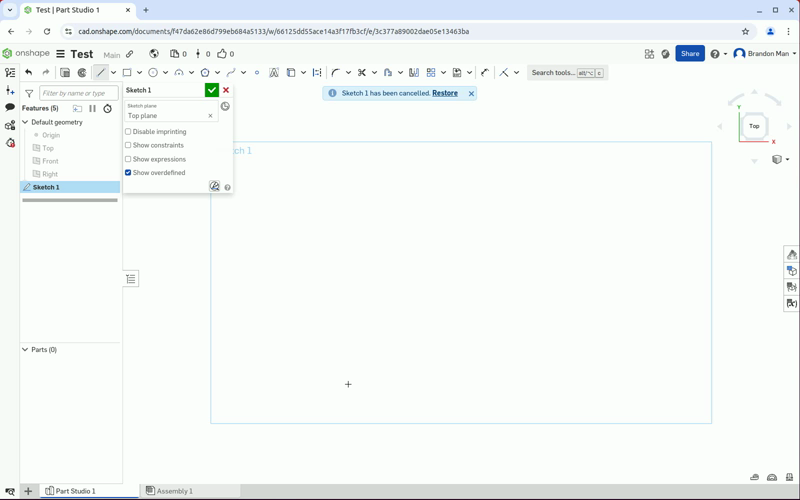
click(348, 383)
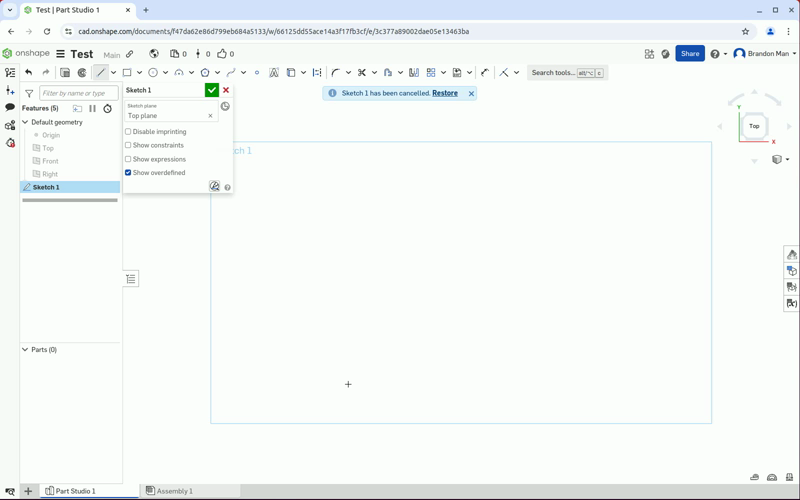
key_up(shift)
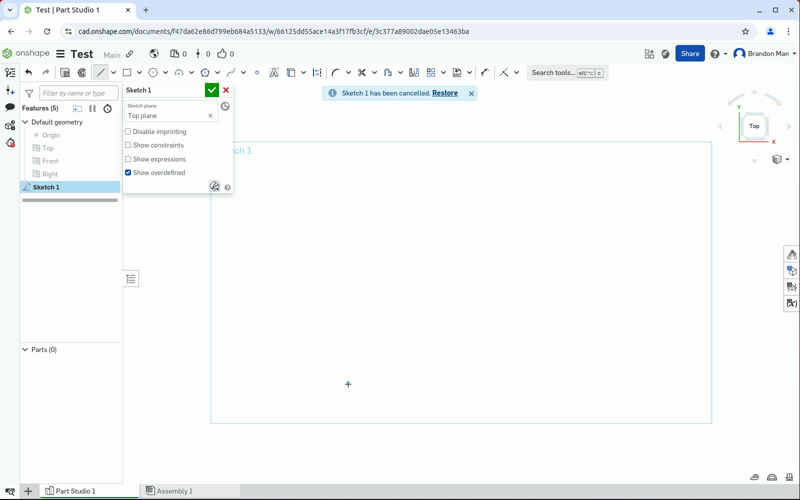
key_down(shift)
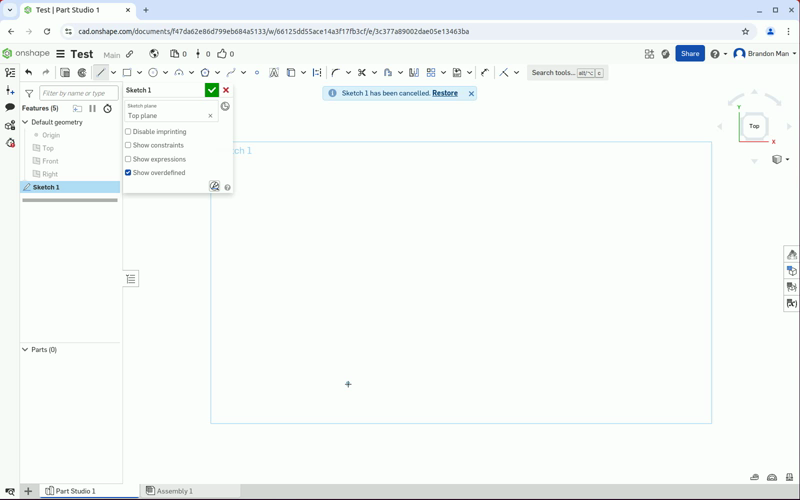
mouse_move(572, 383)
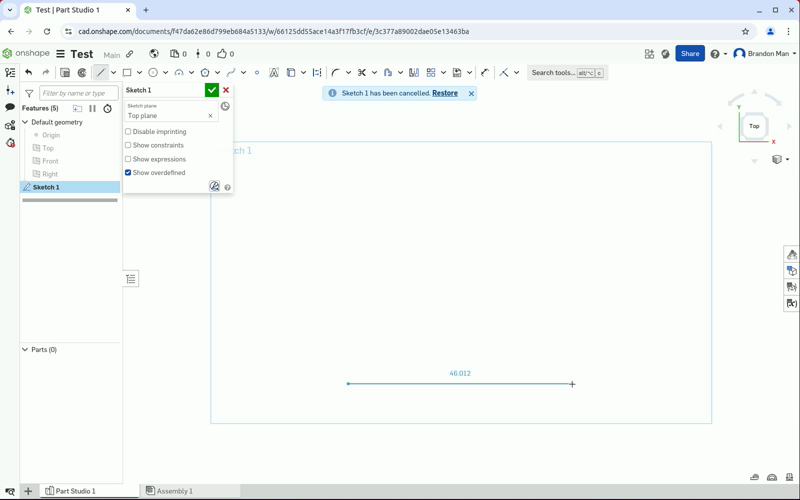
click(572, 383)
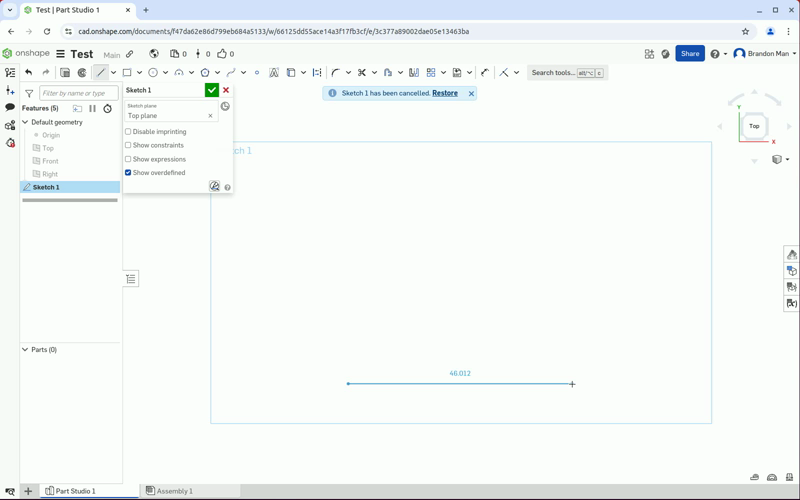
key_up(shift)
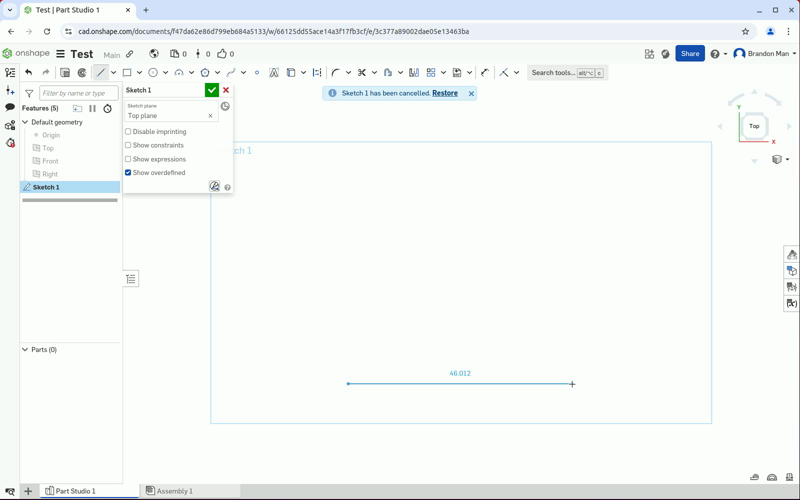
key_down(shift)
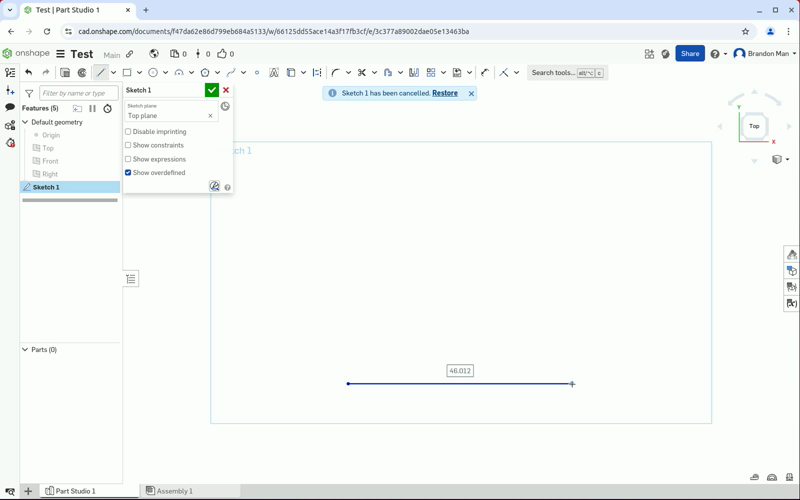
mouse_move(572, 181)
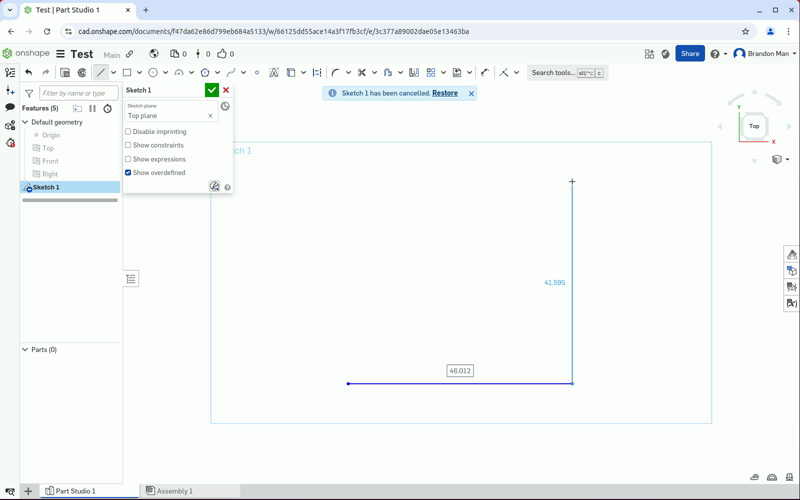
click(572, 181)
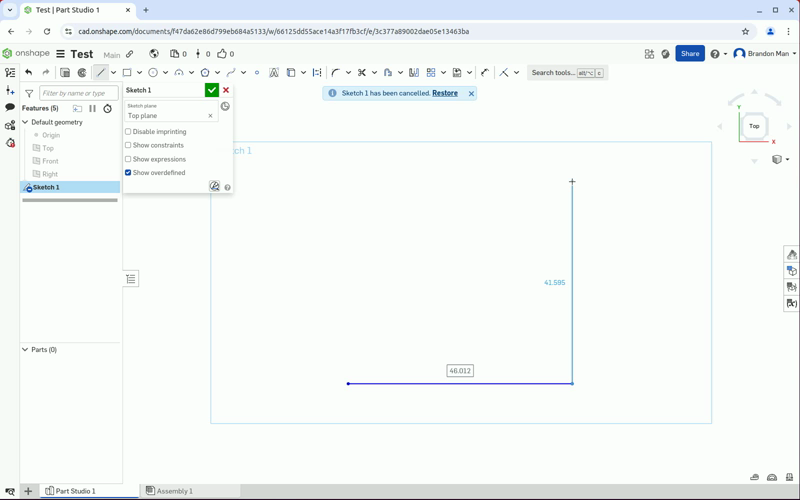
key_up(shift)
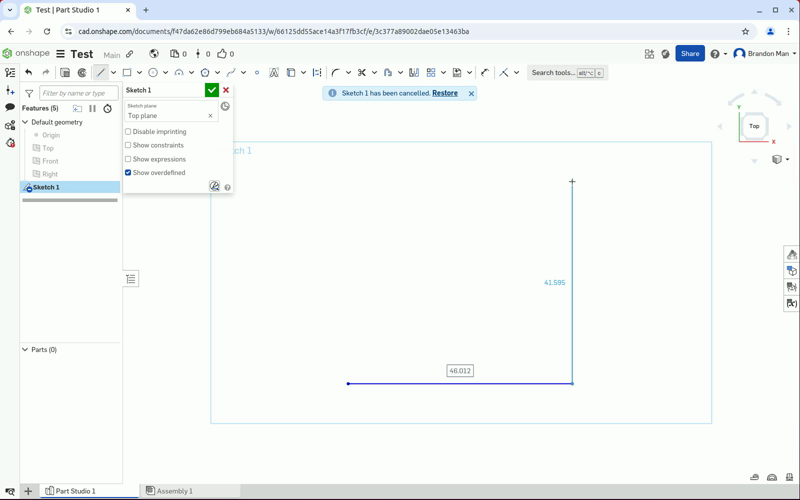
key_down(shift)
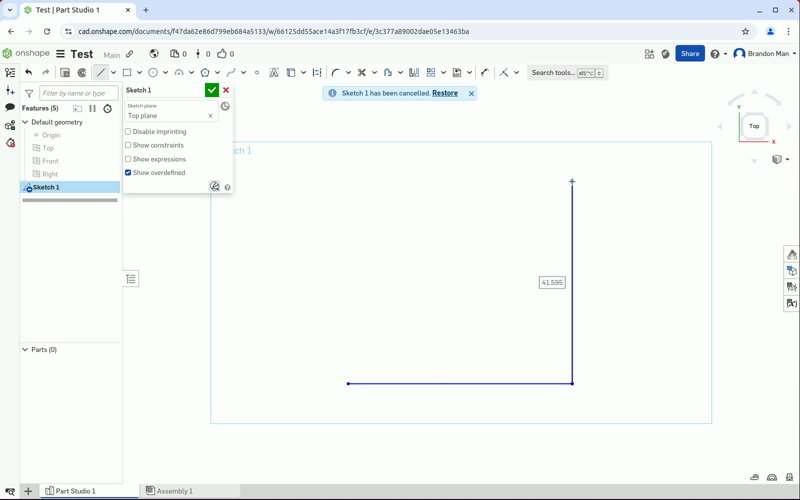
mouse_move(348, 181)
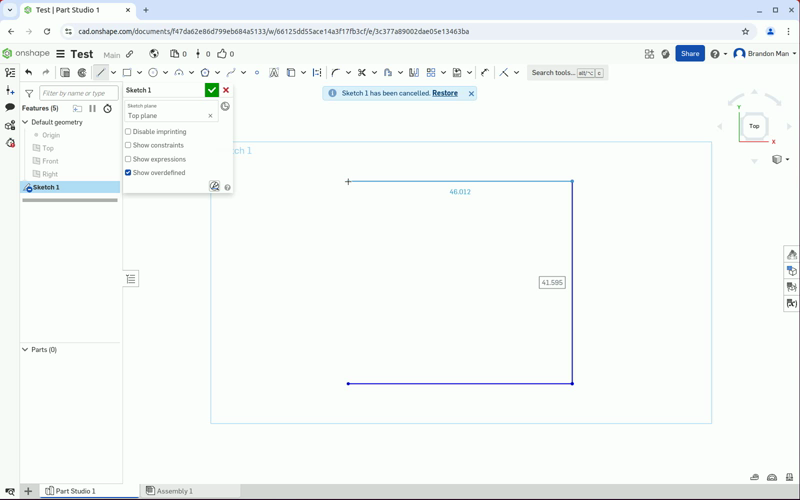
click(348, 181)
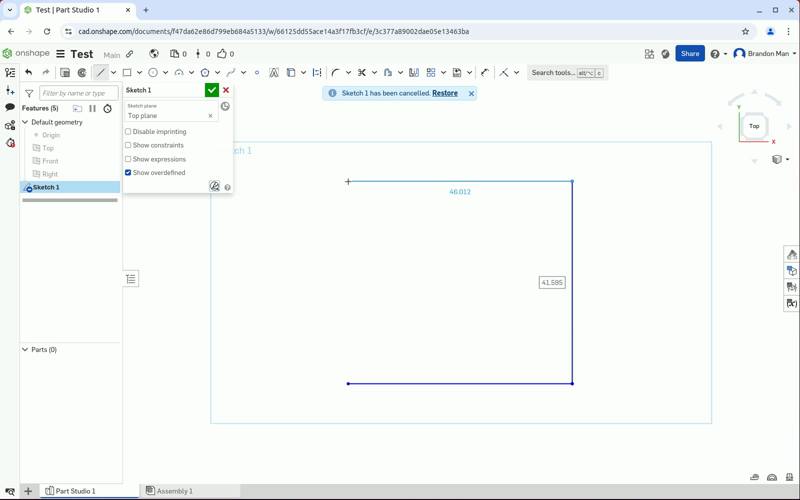
key_up(shift)
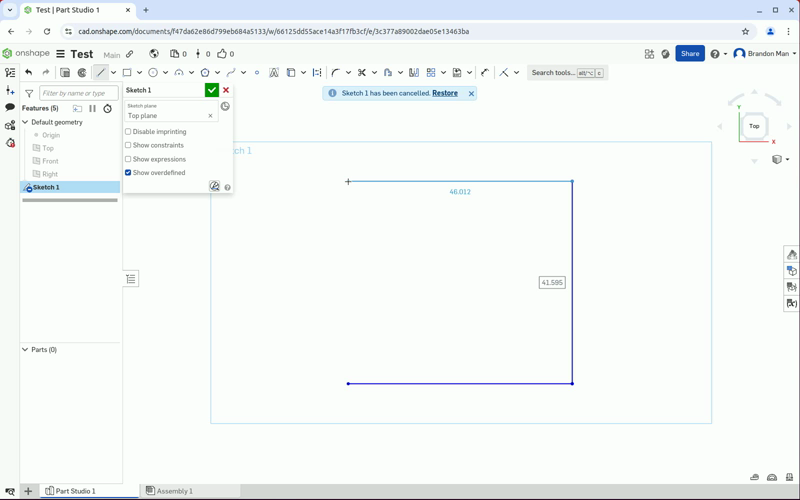
key_down(shift)
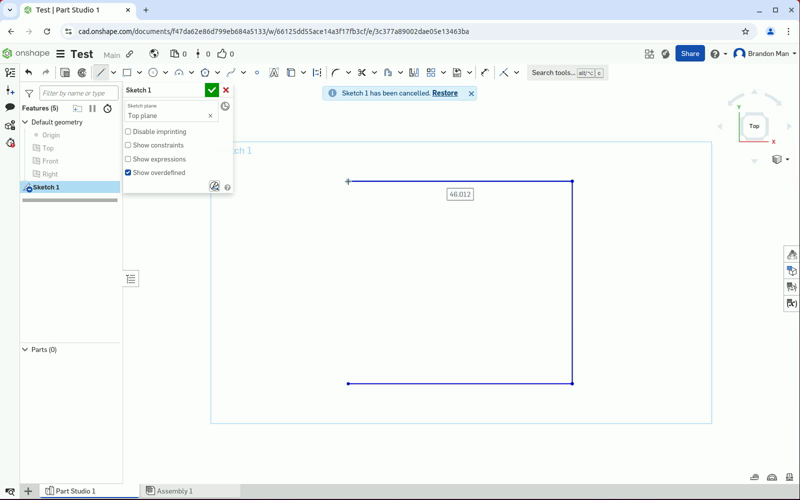
mouse_move(348, 383)
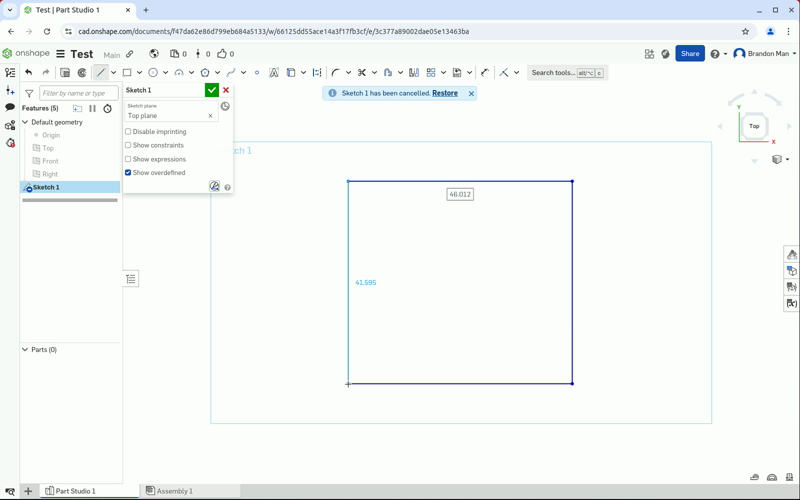
key_up(shift)
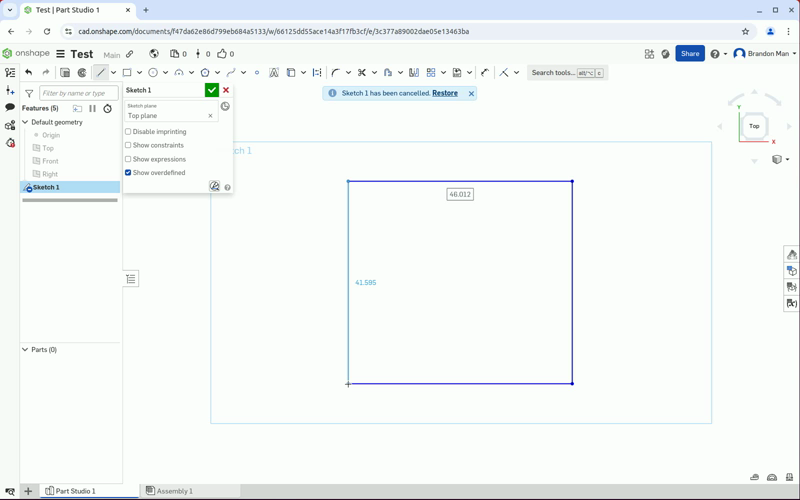
click(348, 383)
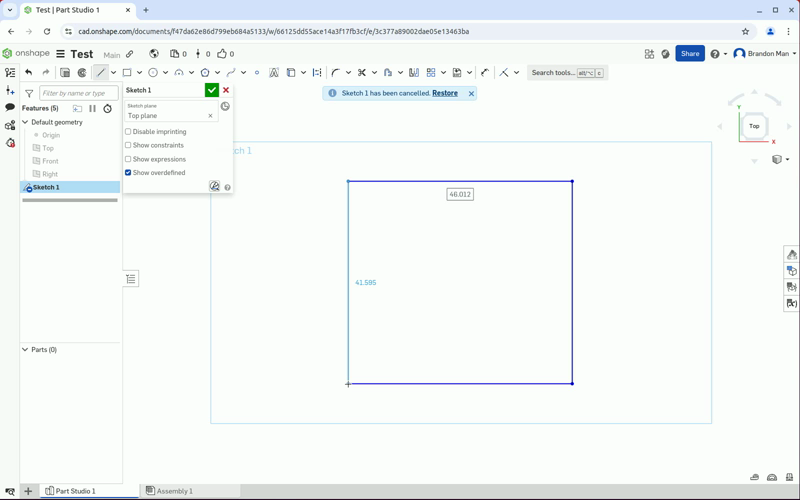
key(esc)
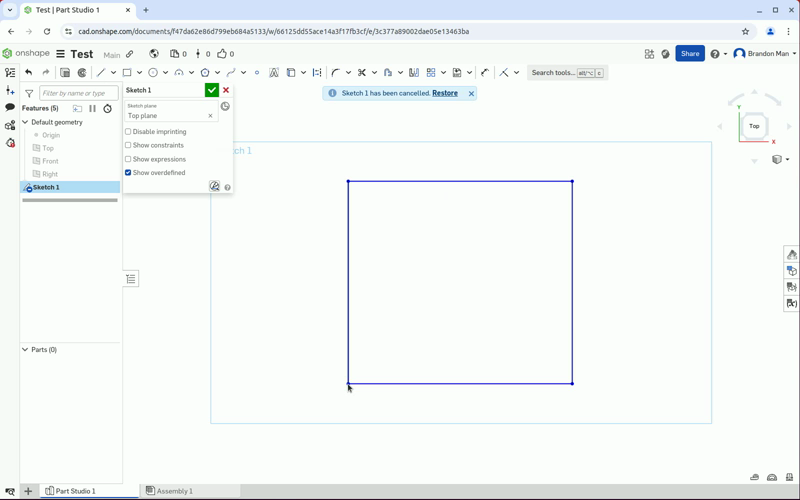
key(c)
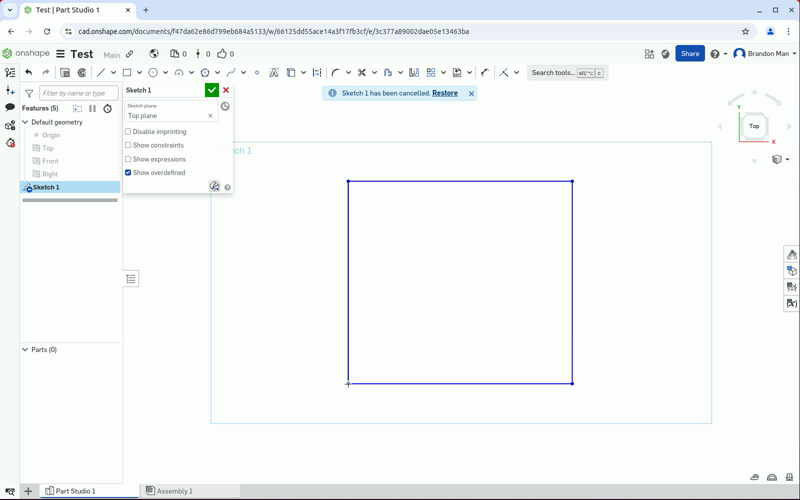
key_down(shift)
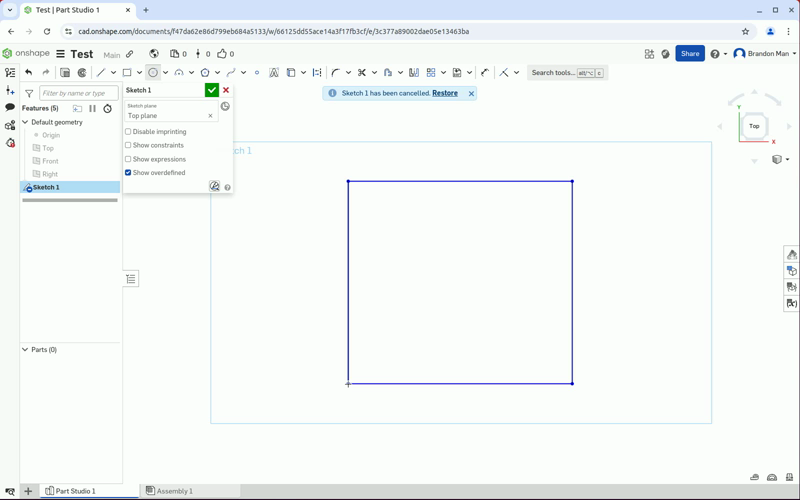
mouse_move(461, 282)
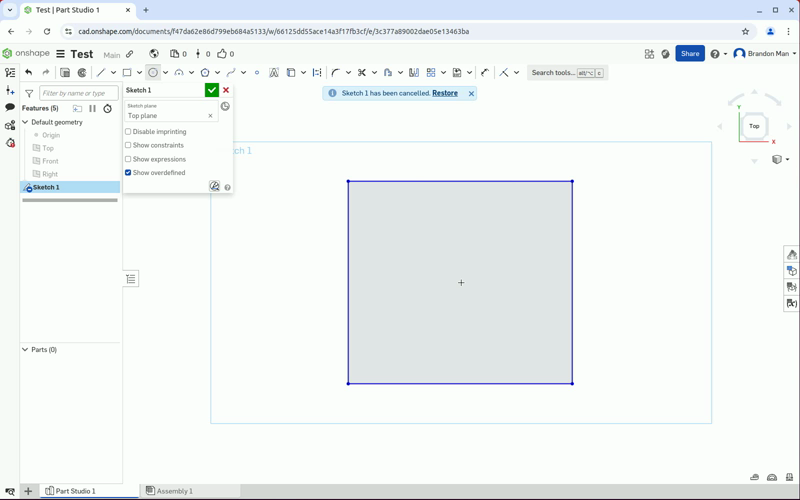
click(461, 282)
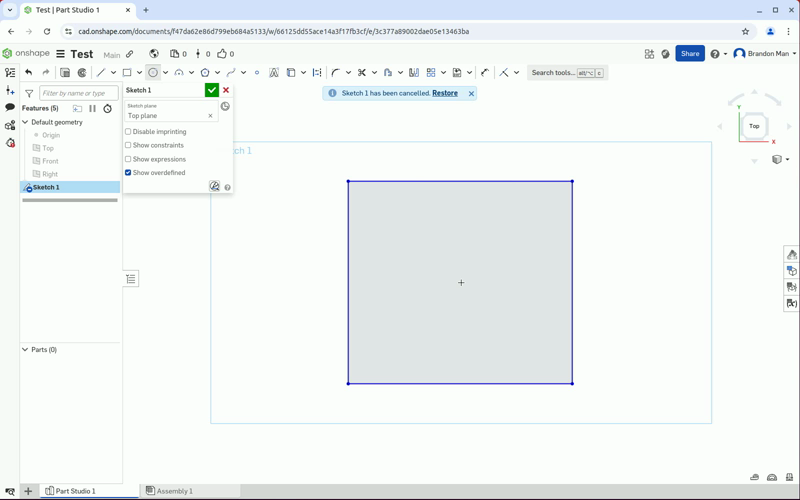
key_up(shift)
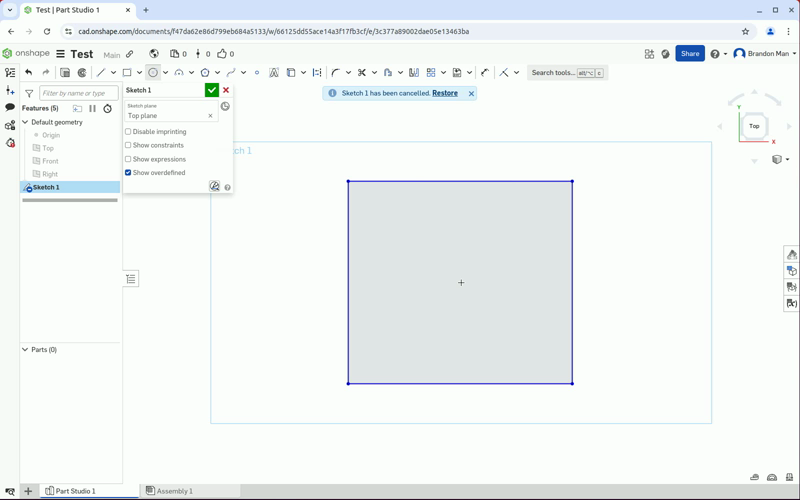
mouse_move(527, 282)
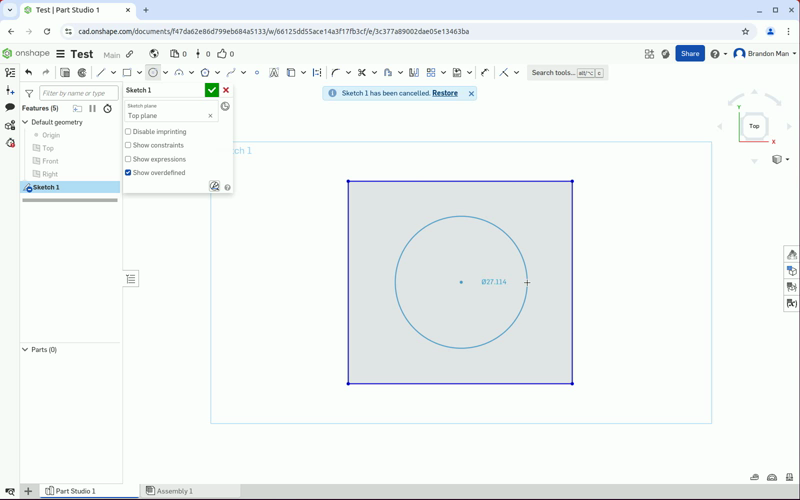
click(527, 282)
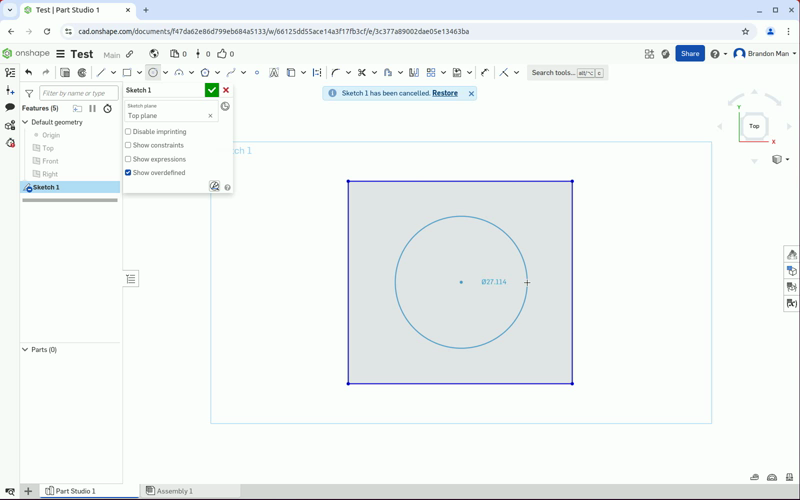
key(esc)
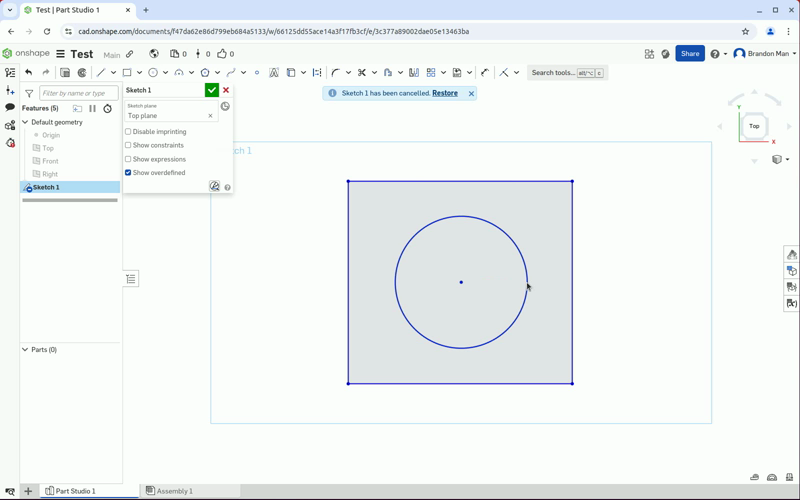
mouse_move(393, 337)
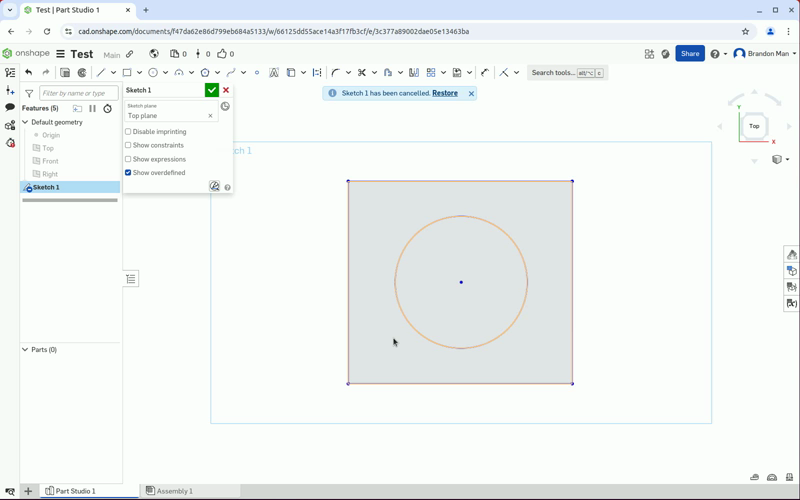
click(393, 337)
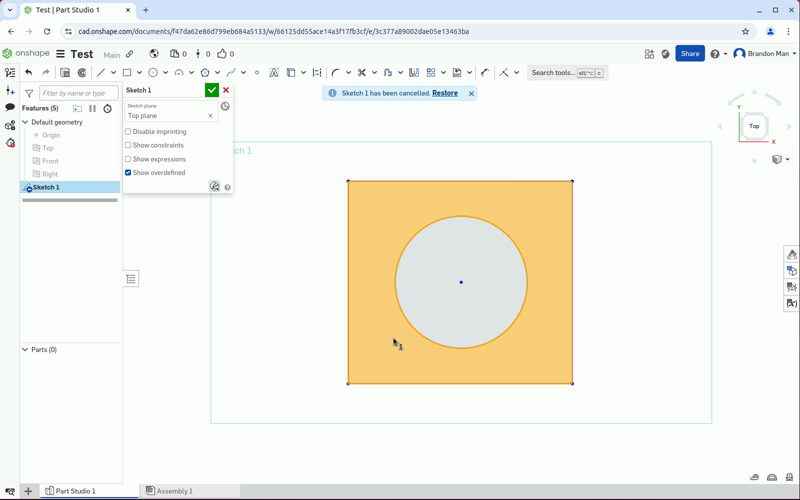
mouse_move(73, 352)
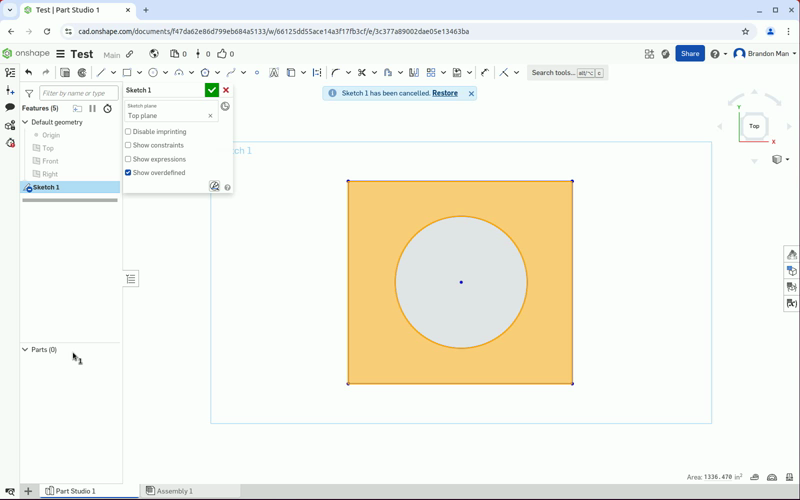
key(shift+y)
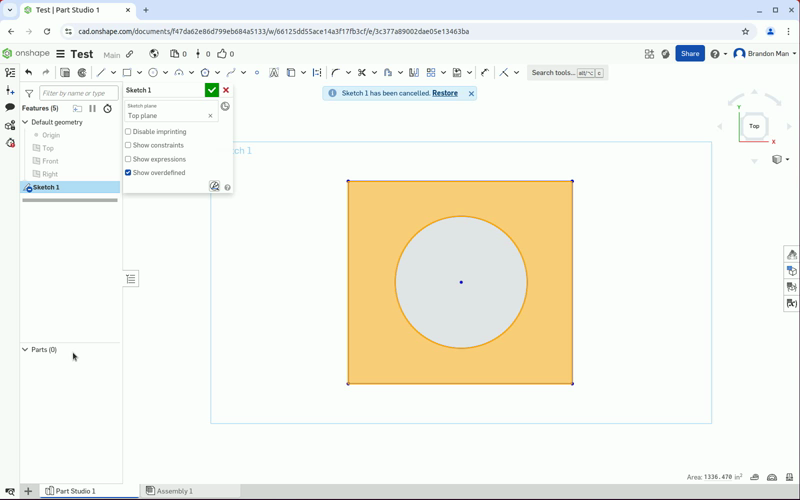
key(shift+e)
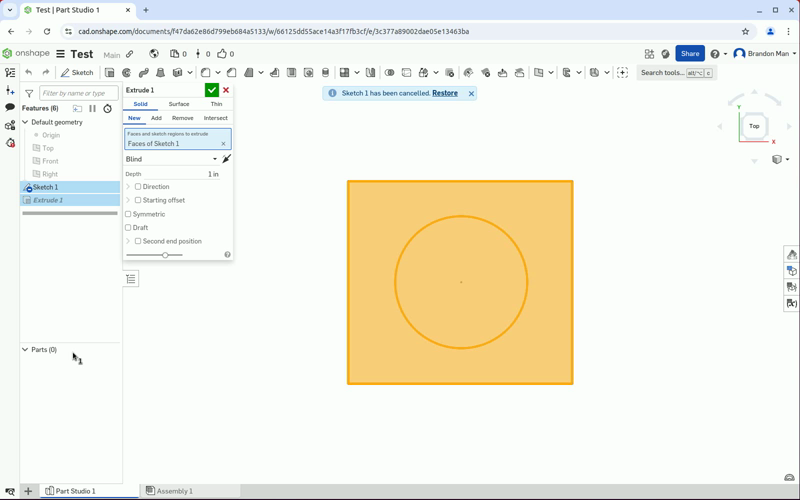
mouse_move(143, 106)
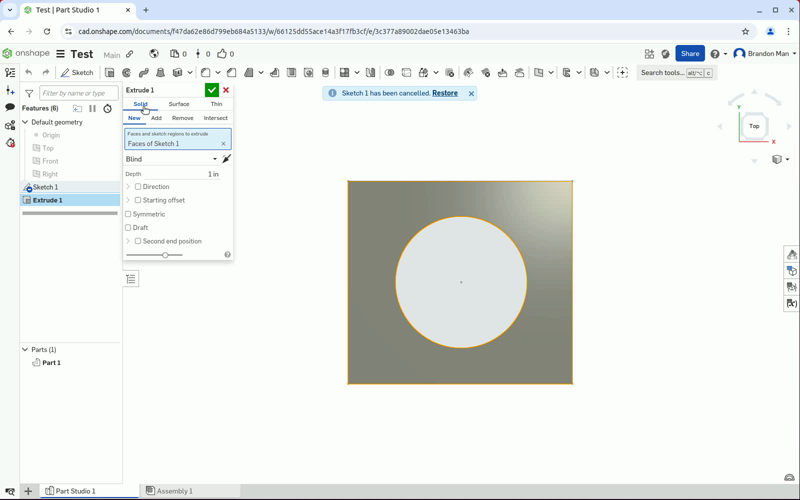
click(143, 106)
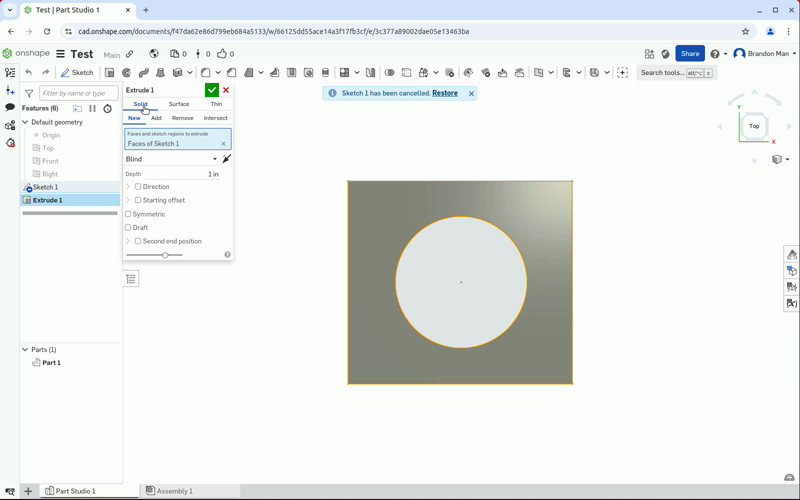
mouse_move(137, 120)
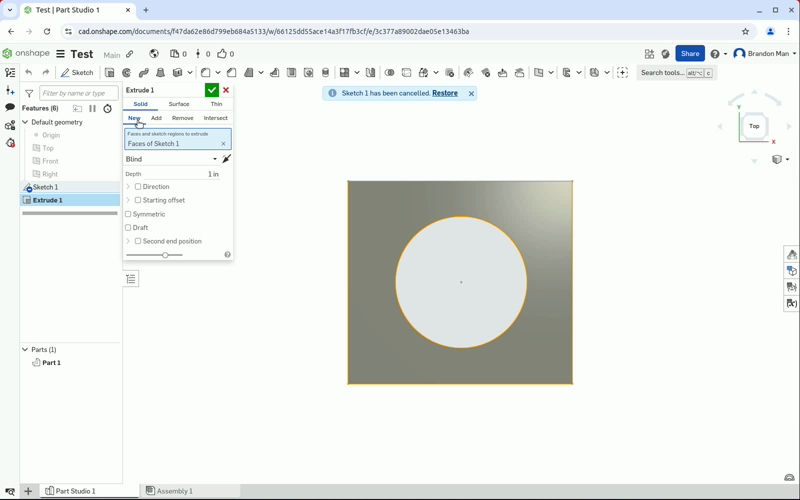
click(137, 120)
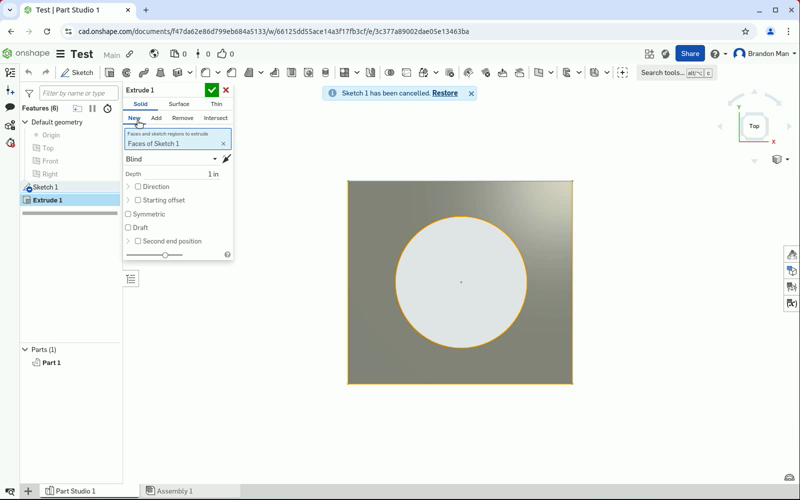
key(tab, 4)
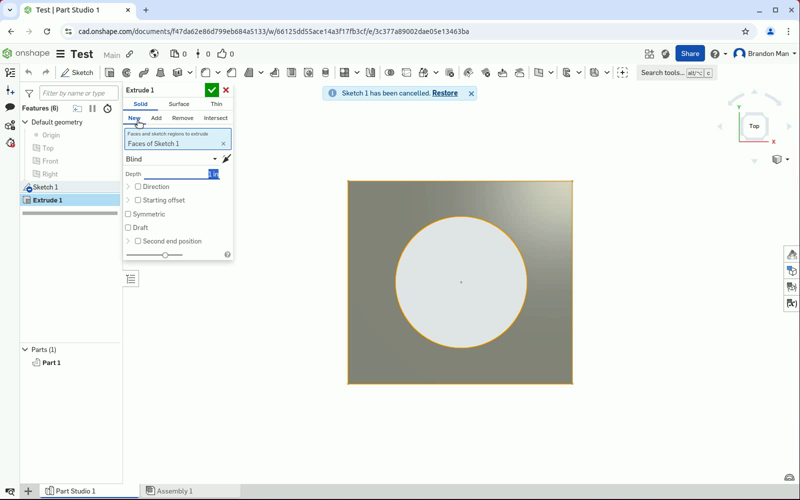
text(1.444)
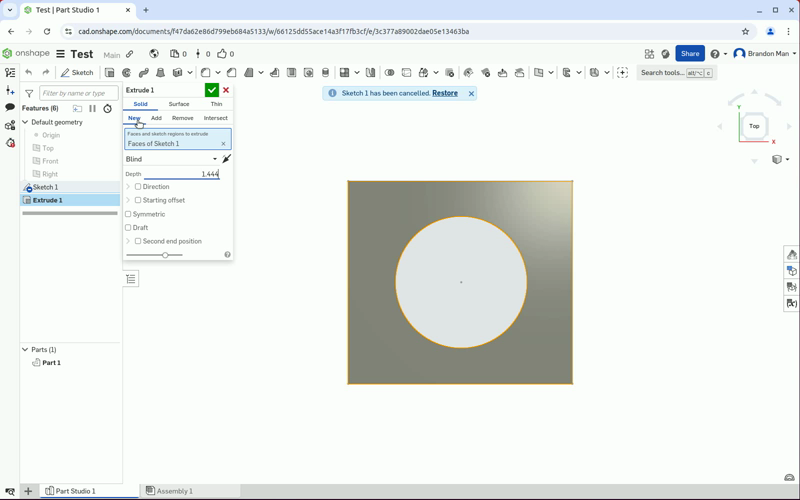
key(enter)
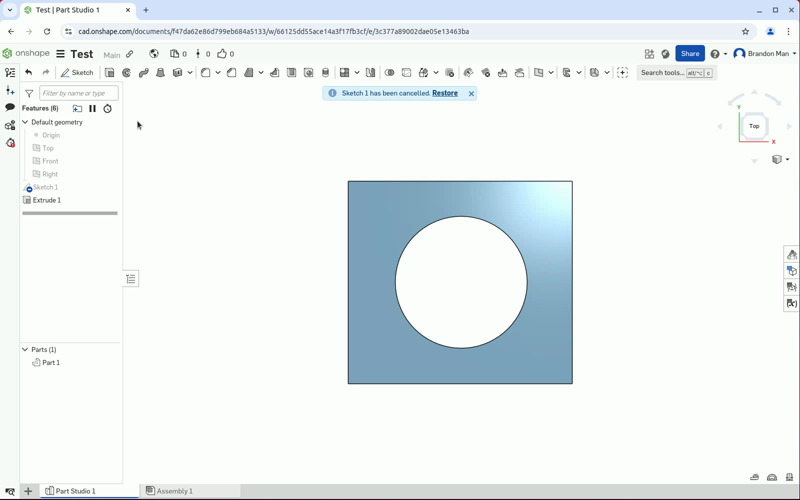
key(shift+h)
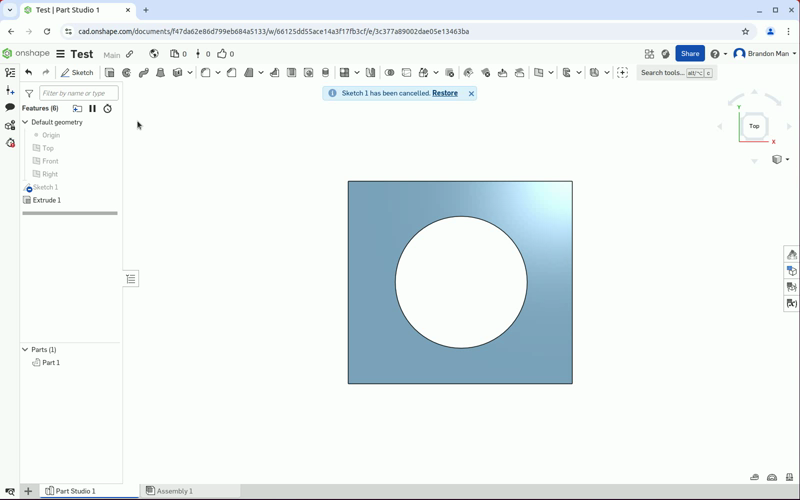
key(shift+h)
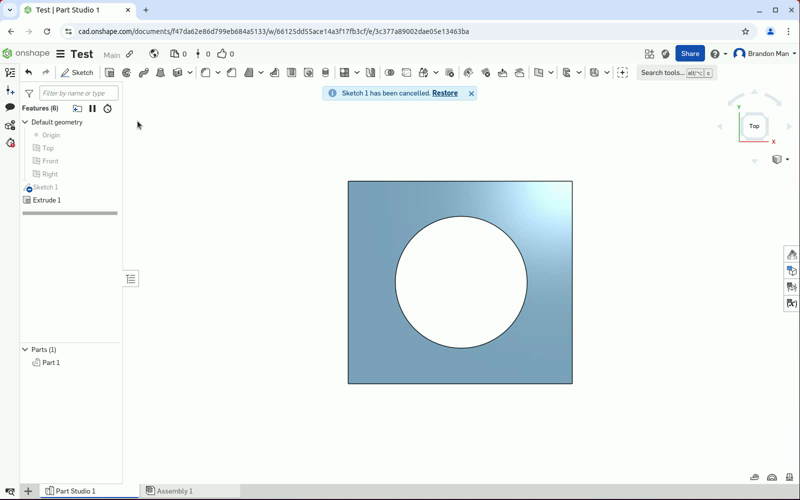
mouse_move(73, 189)
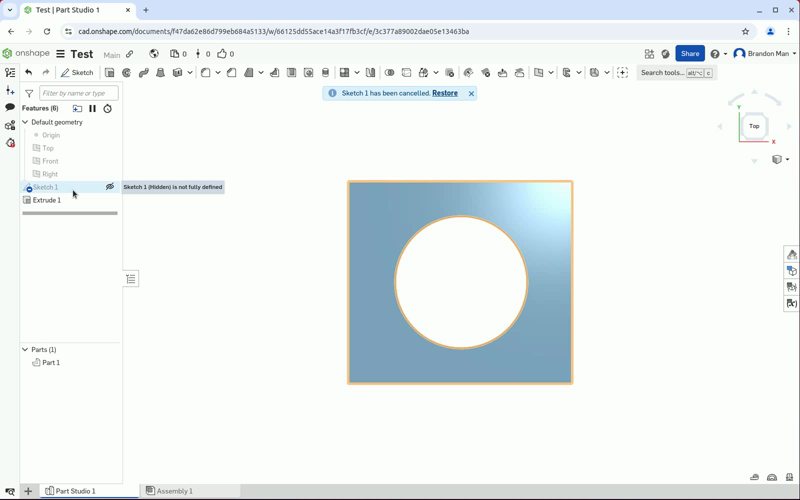
click(73, 189)
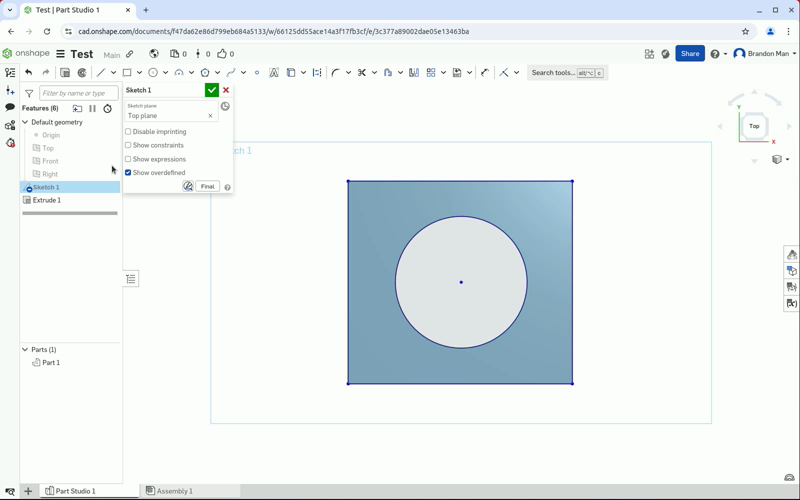
mouse_move(229, 92)
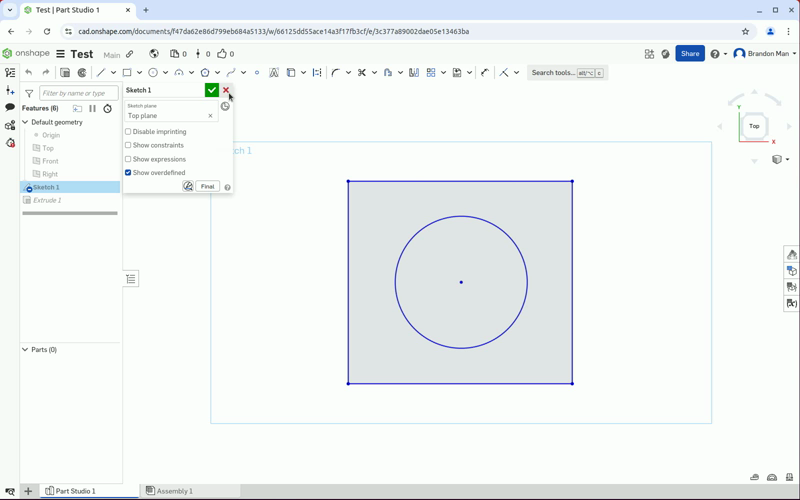
click(229, 92)
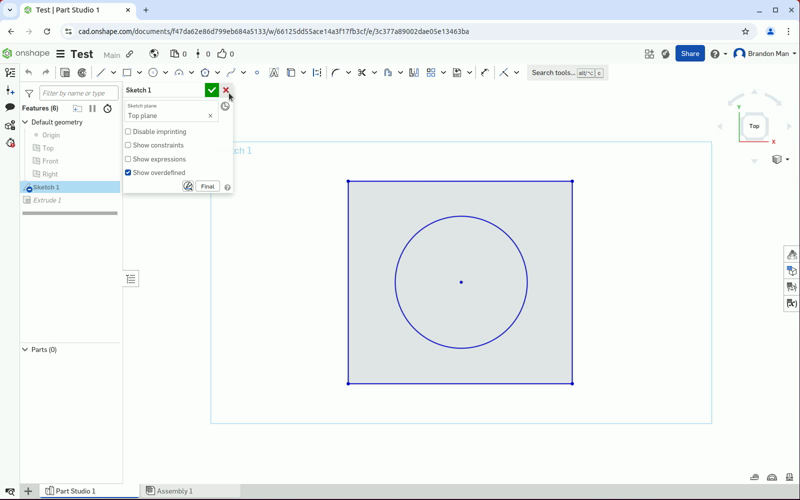
key(shift+s)
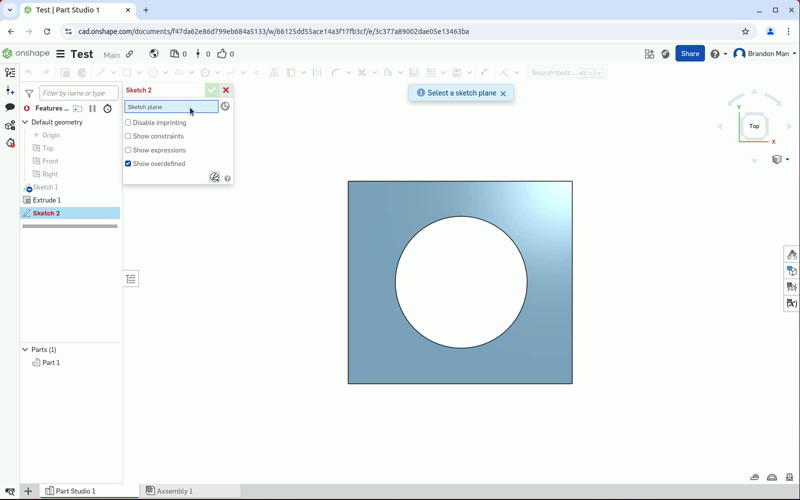
mouse_move(73, 150)
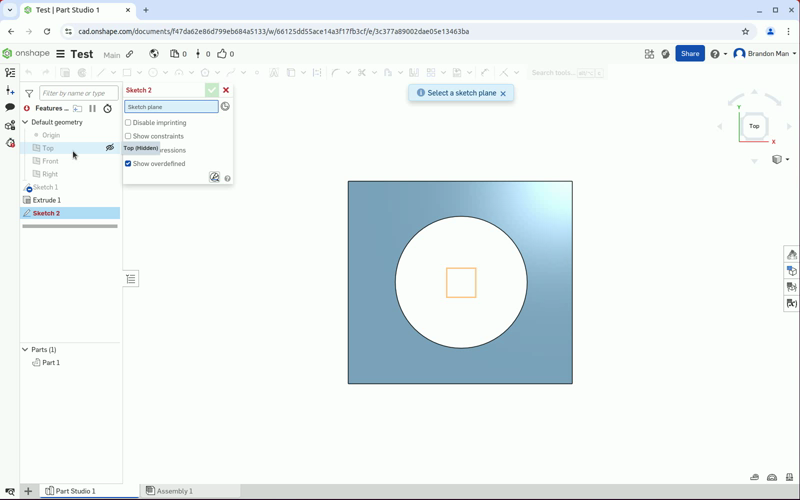
click(73, 150)
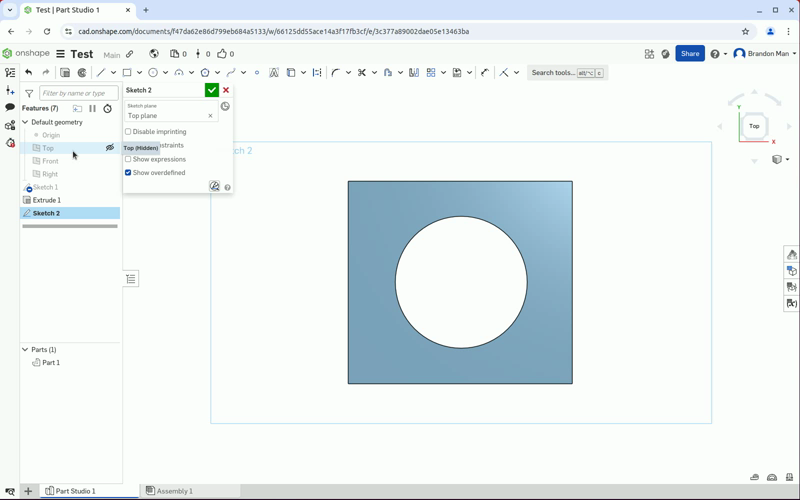
mouse_move(73, 352)
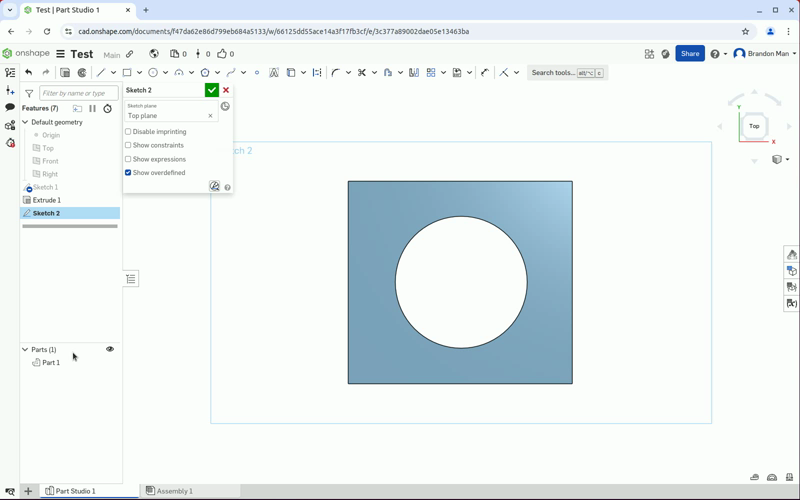
key(y)
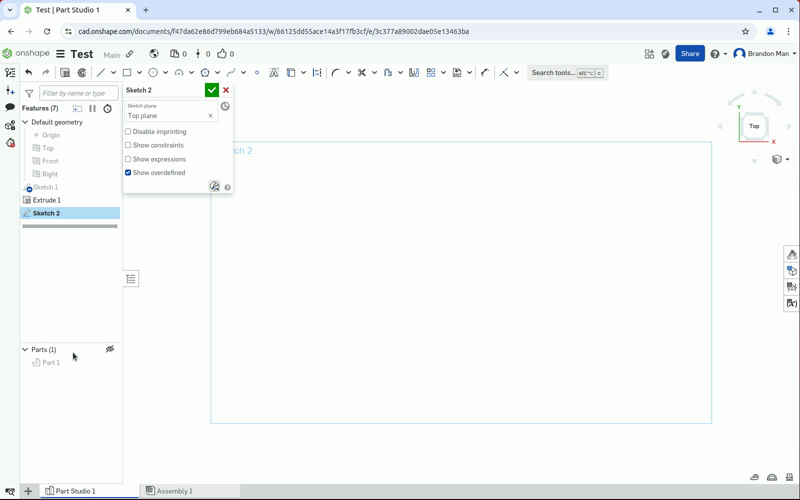
key(c)
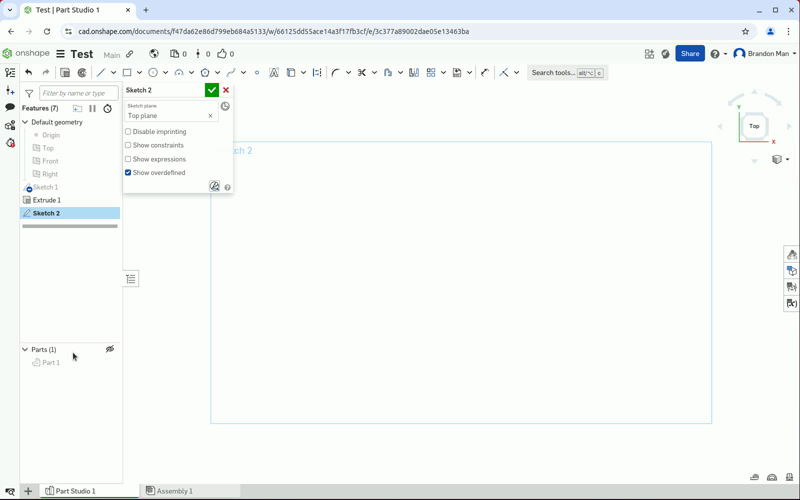
key_down(shift)
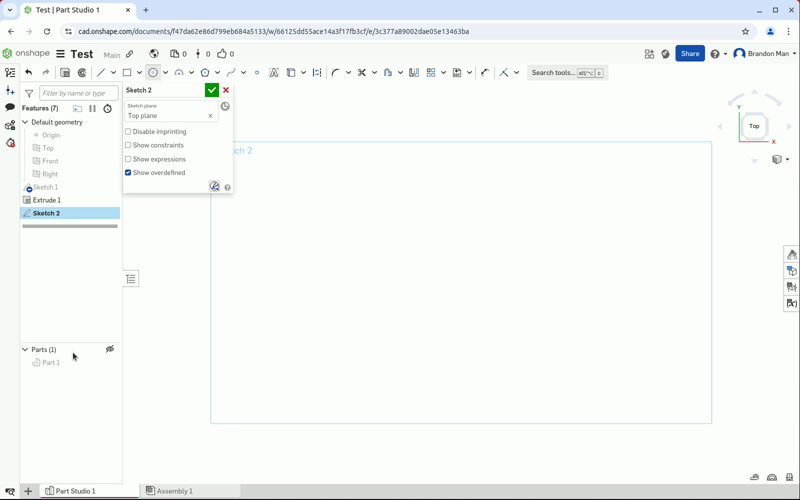
mouse_move(461, 282)
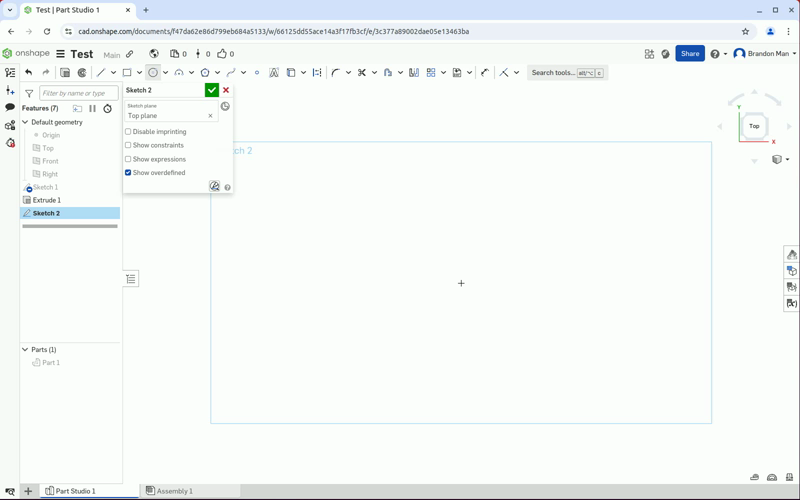
click(461, 282)
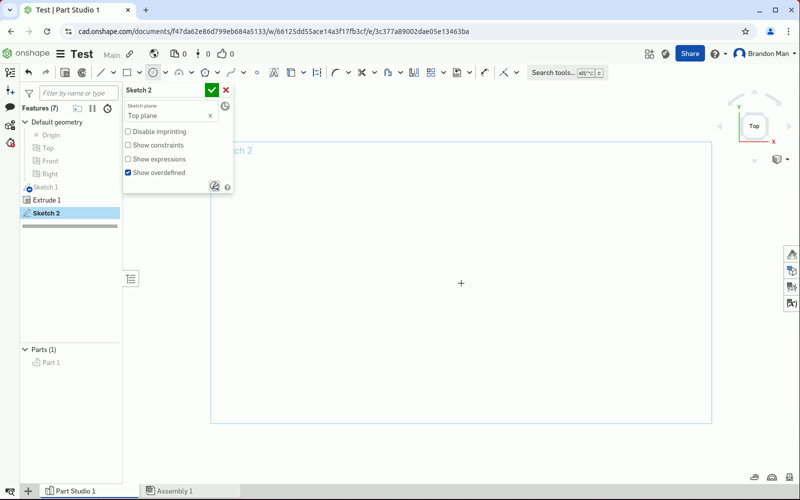
key_up(shift)
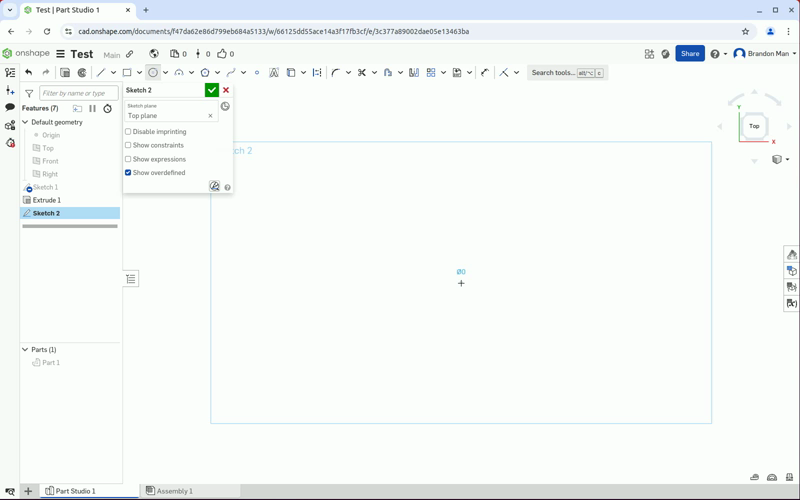
mouse_move(528, 282)
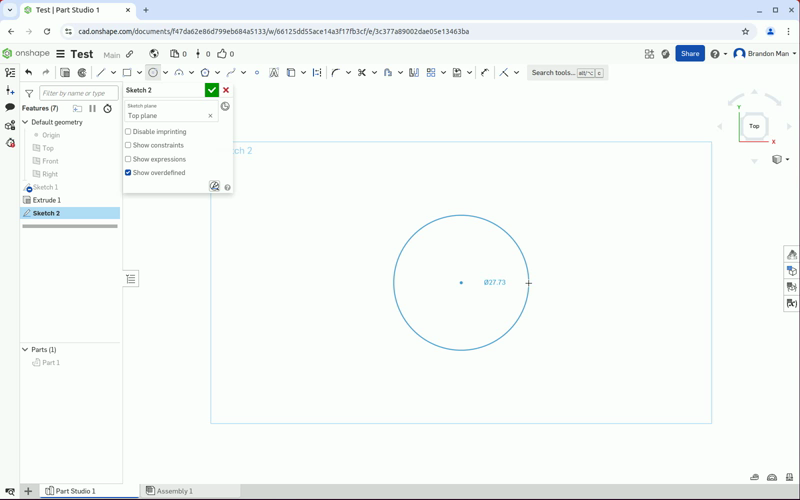
click(528, 282)
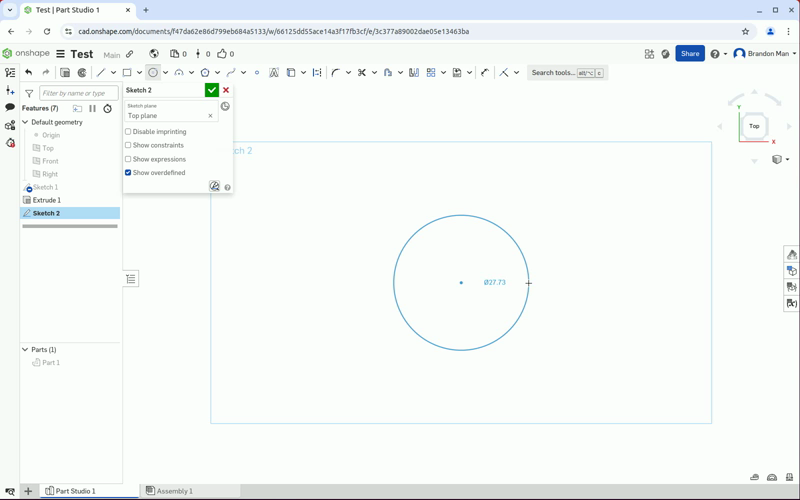
key(esc)
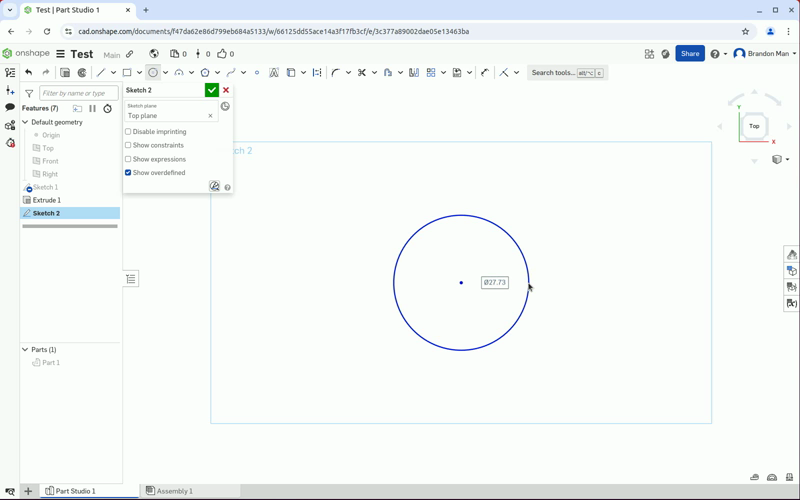
key(c)
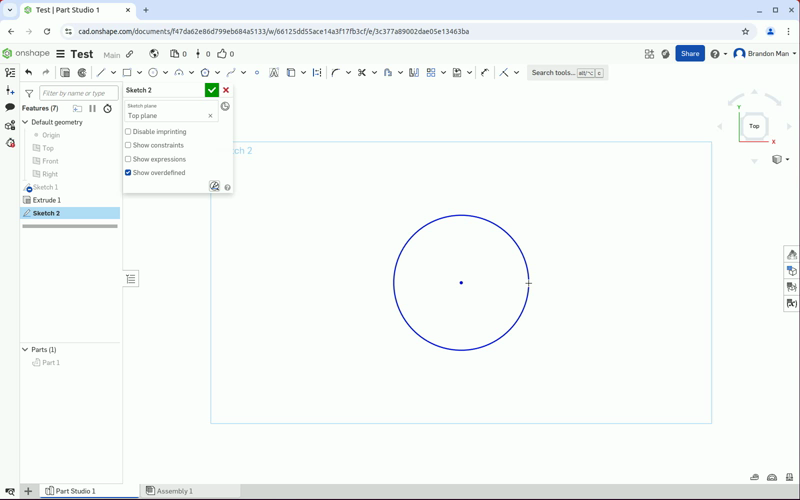
key_down(shift)
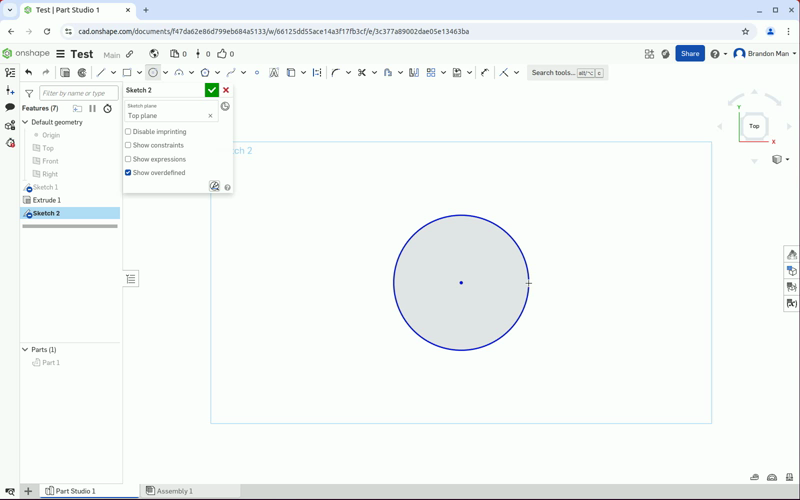
mouse_move(461, 282)
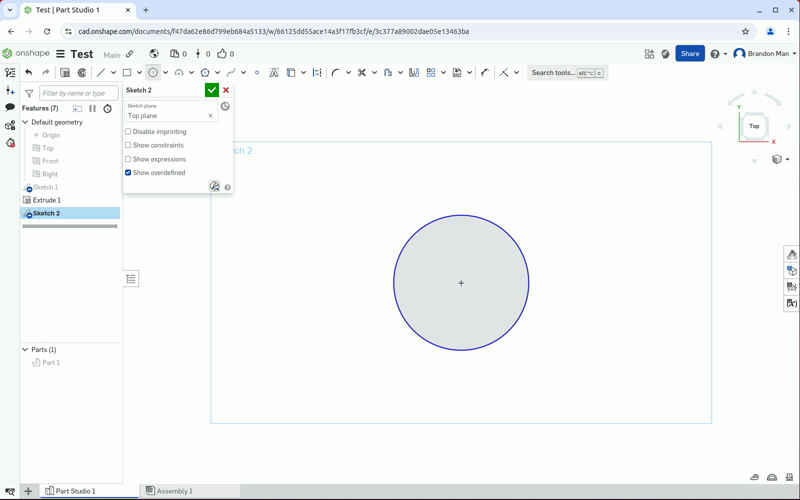
click(461, 282)
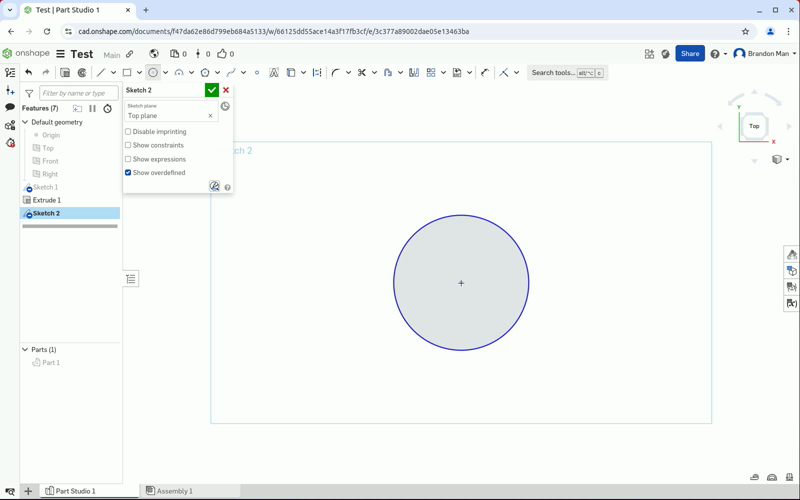
key_up(shift)
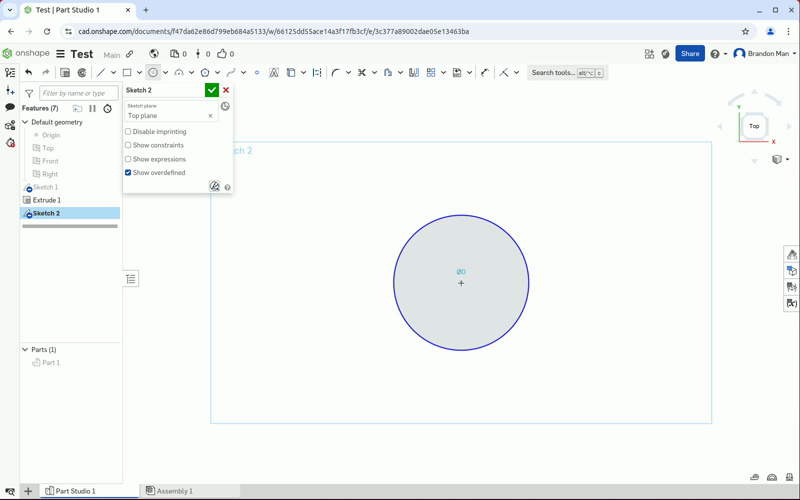
mouse_move(523, 282)
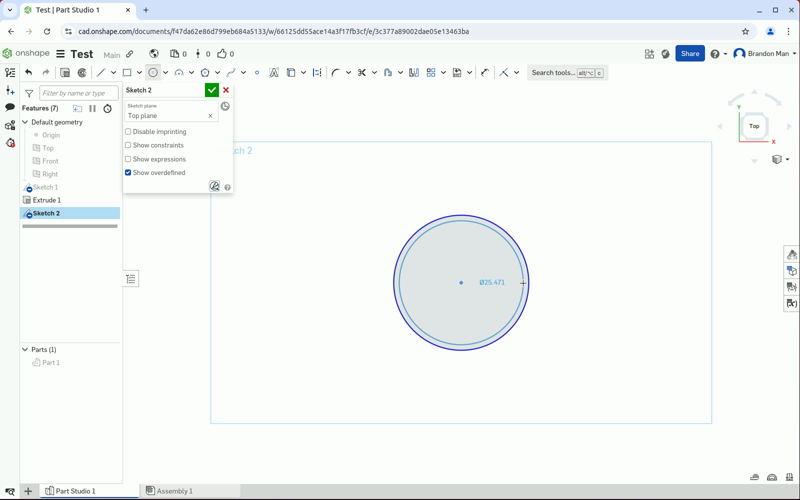
click(523, 282)
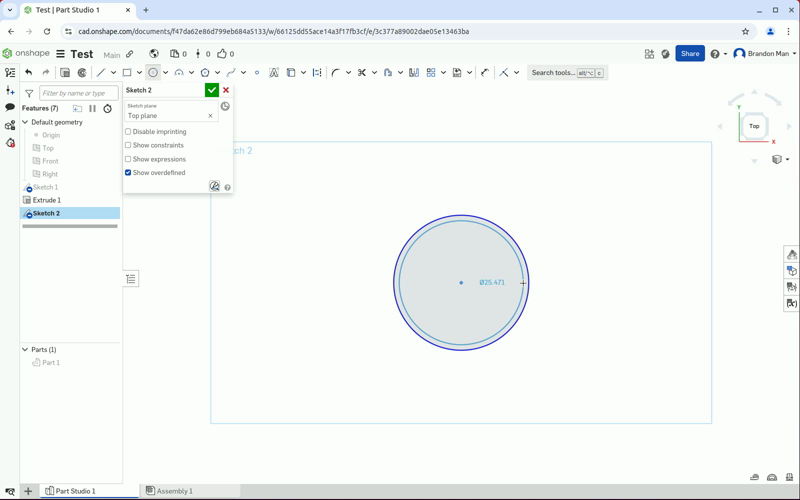
key(esc)
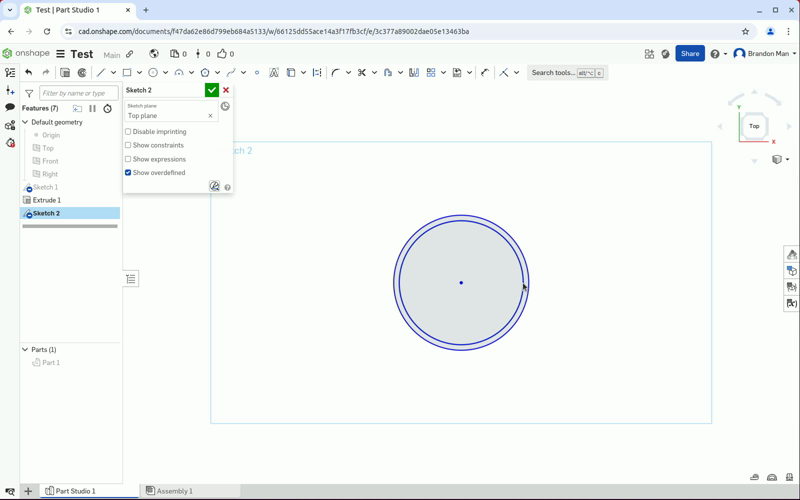
mouse_move(524, 269)
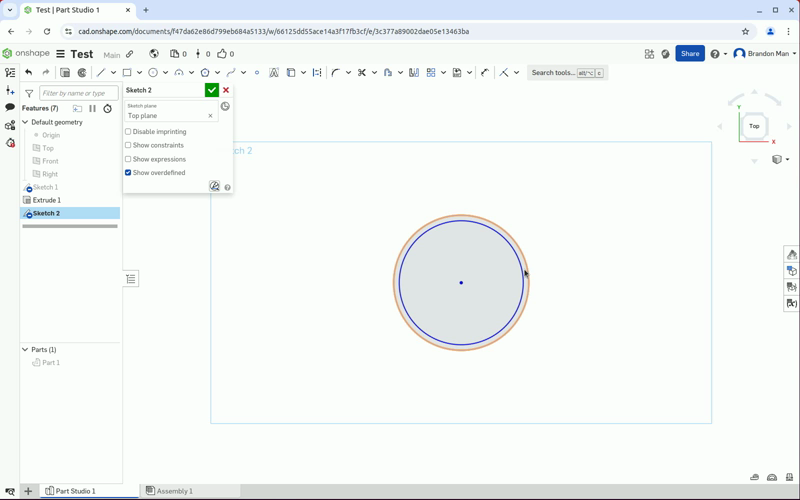
click(524, 269)
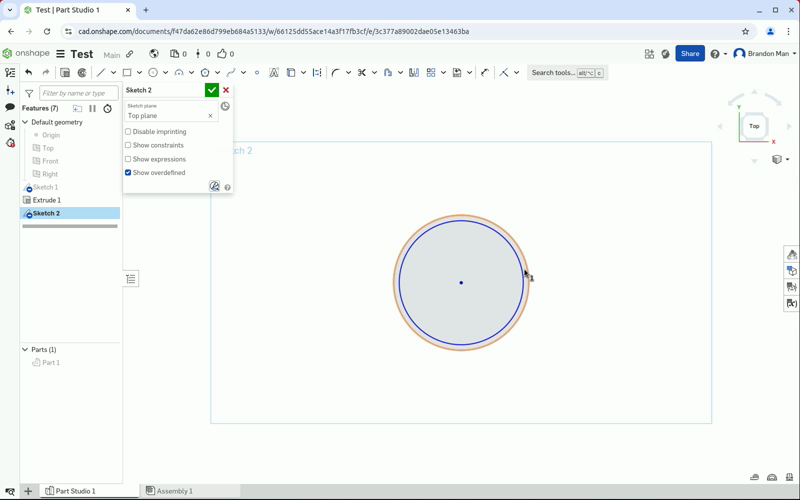
mouse_move(73, 352)
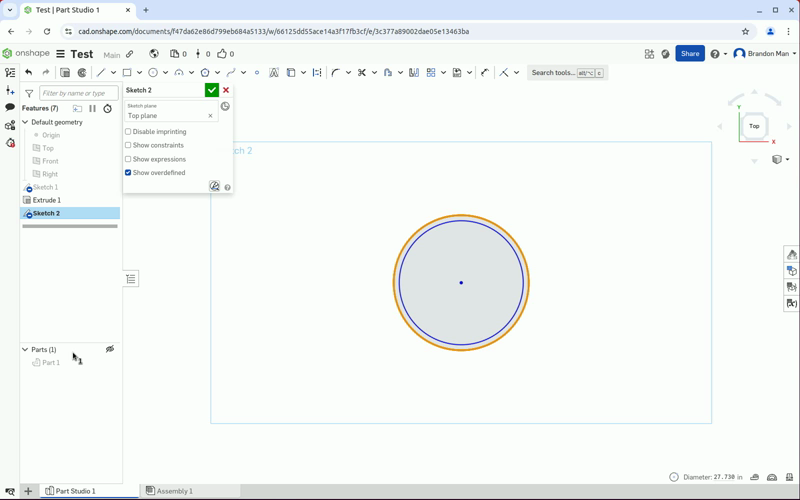
key(shift+y)
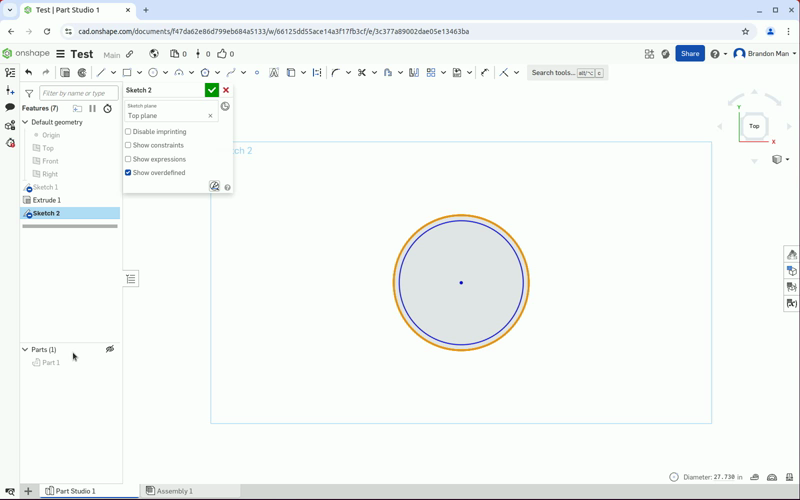
key(shift+e)
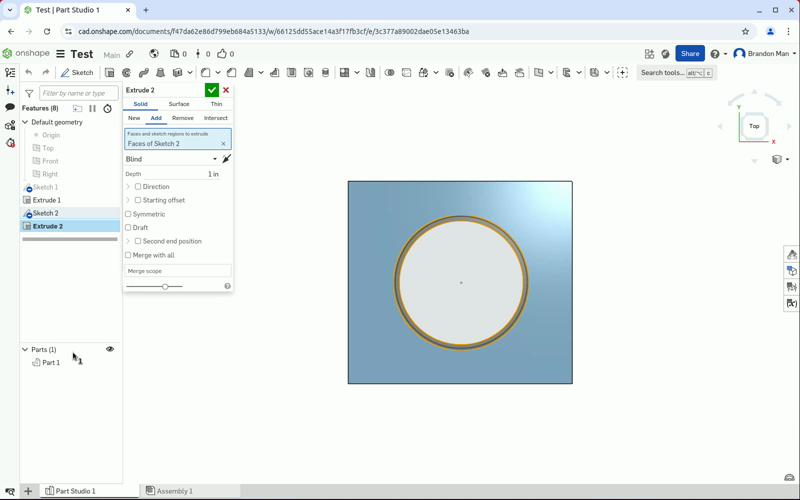
mouse_move(143, 106)
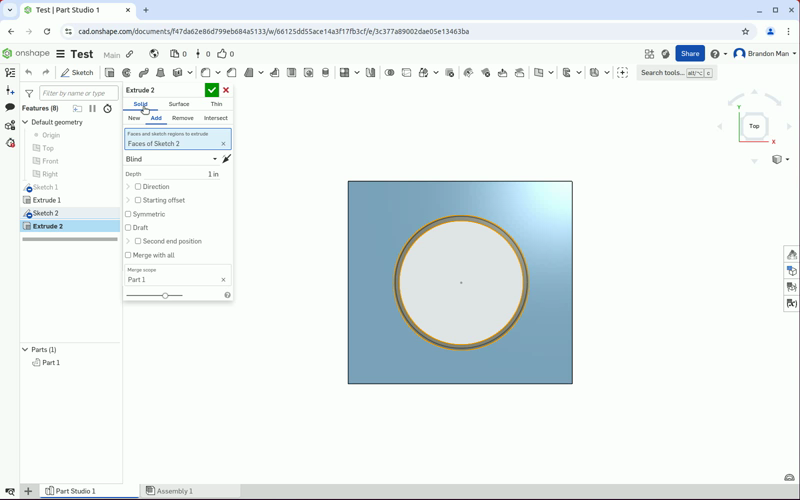
click(143, 106)
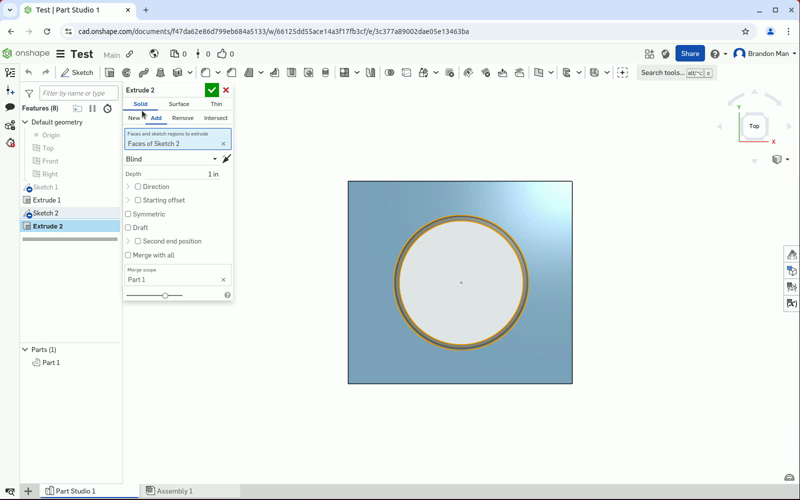
mouse_move(137, 120)
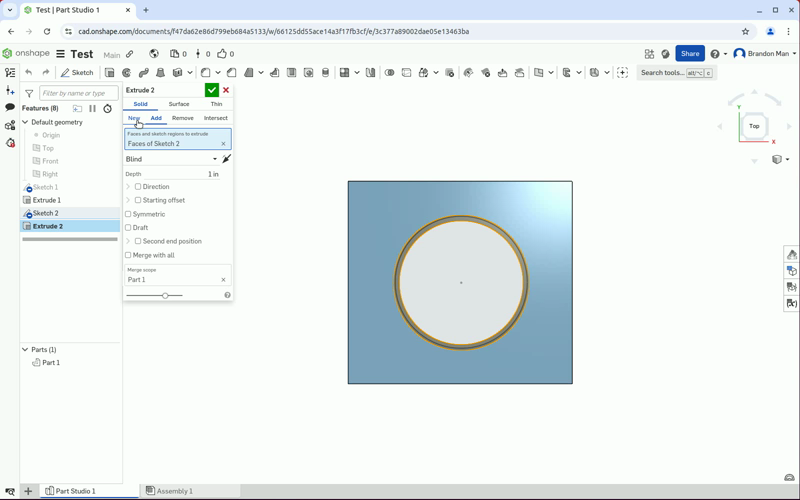
click(137, 120)
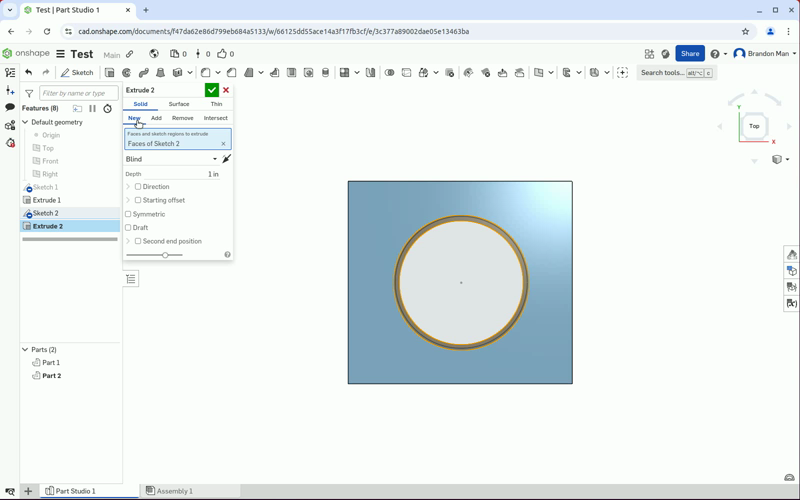
key(tab, 4)
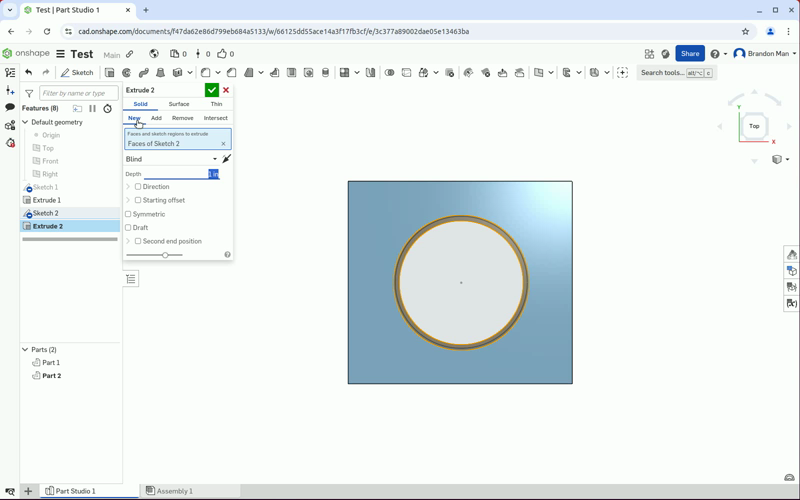
text(0.722)
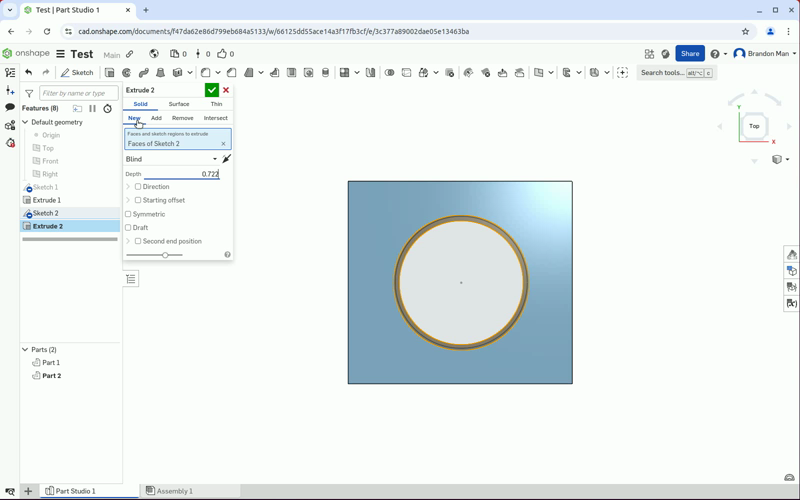
key(enter)
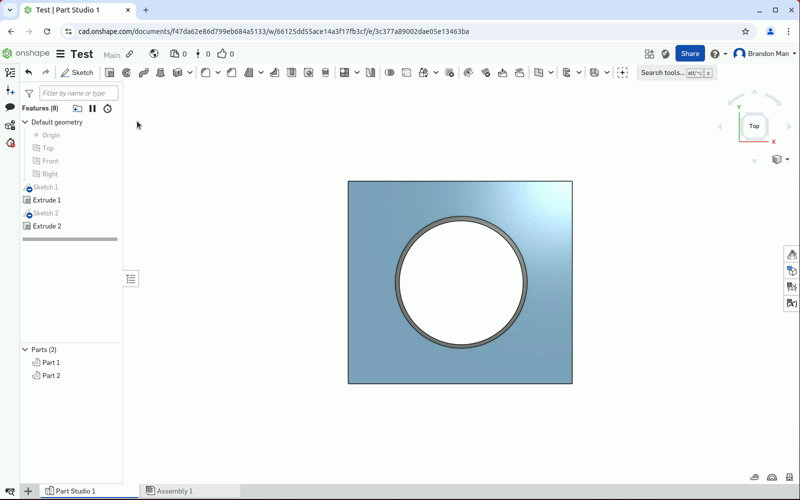
key(shift+h)
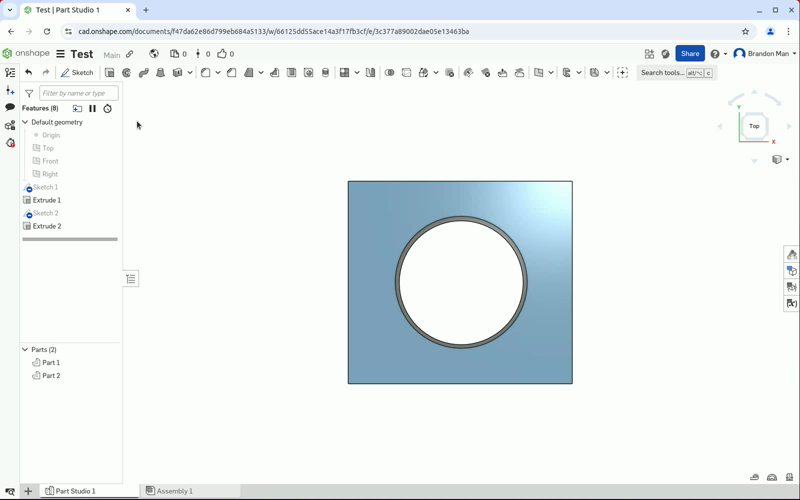
key(shift+h)
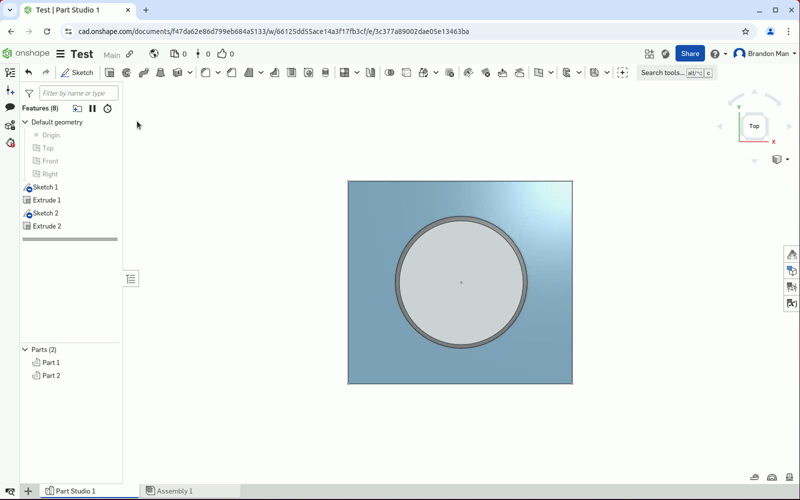
key(shift+7)
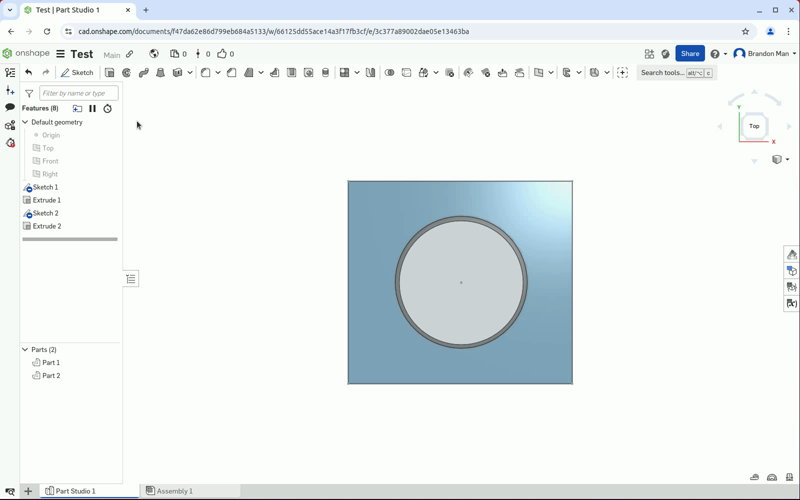
key(up, 3)
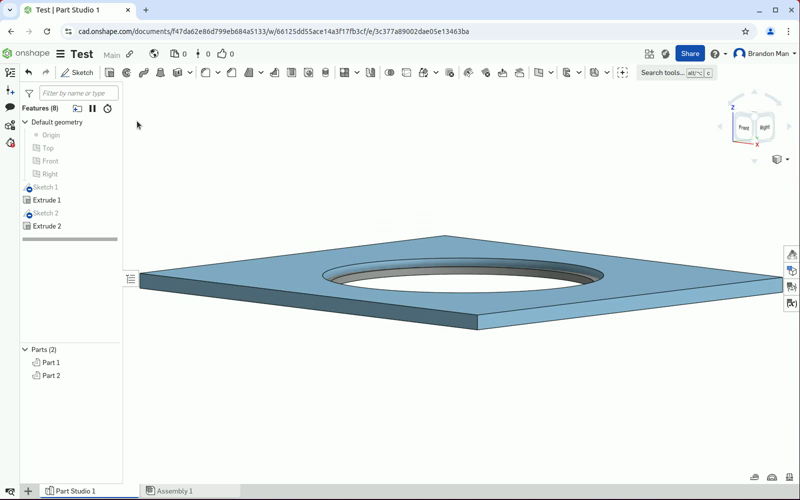
key(left, 3)
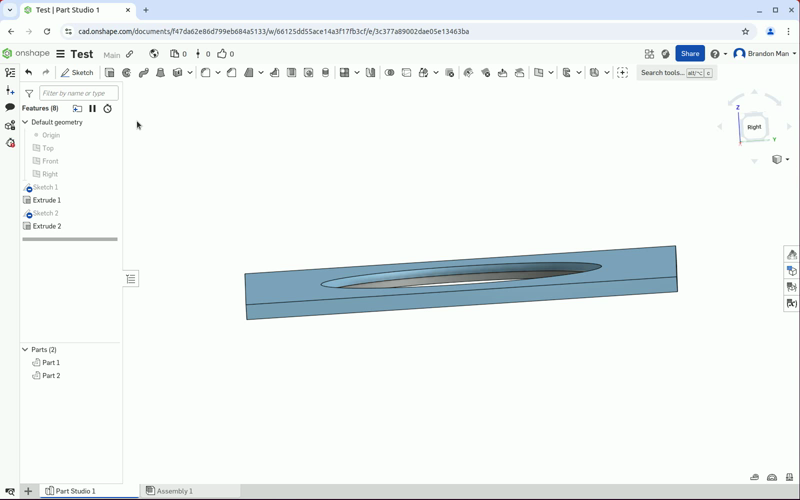
key(right, 3)
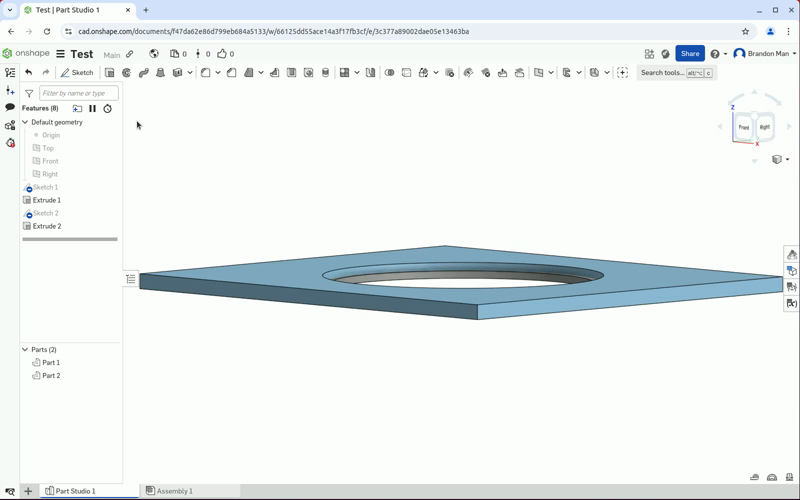
key(down, 3)
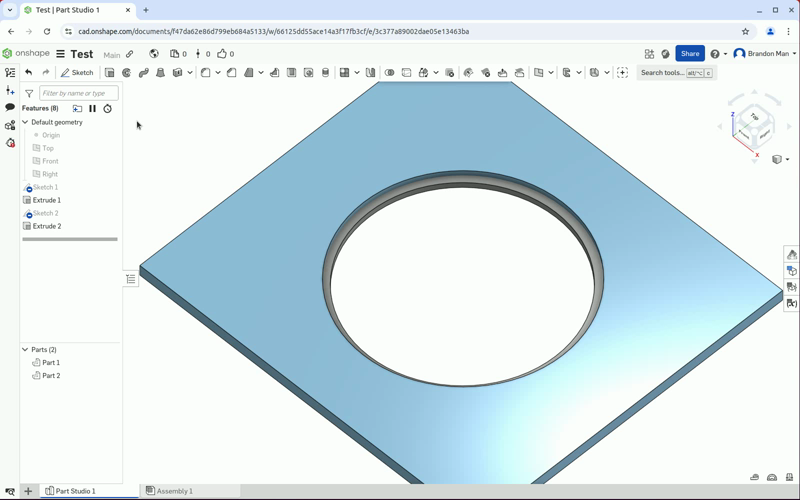
mouse_move(73, 189)
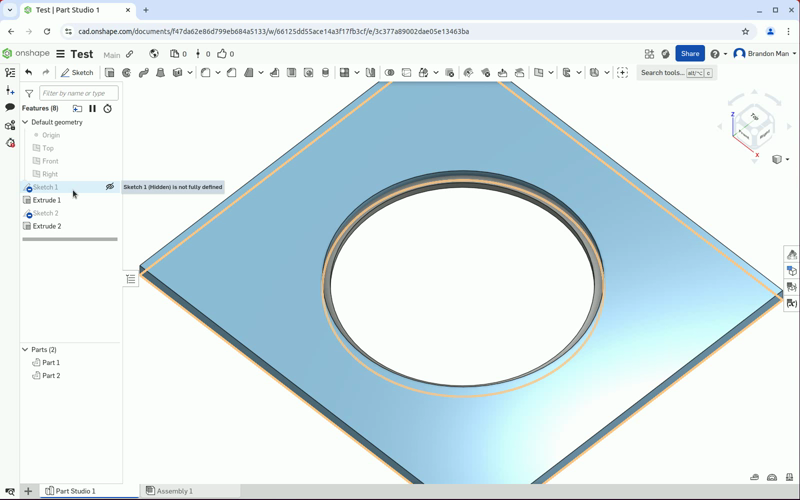
click(73, 189)